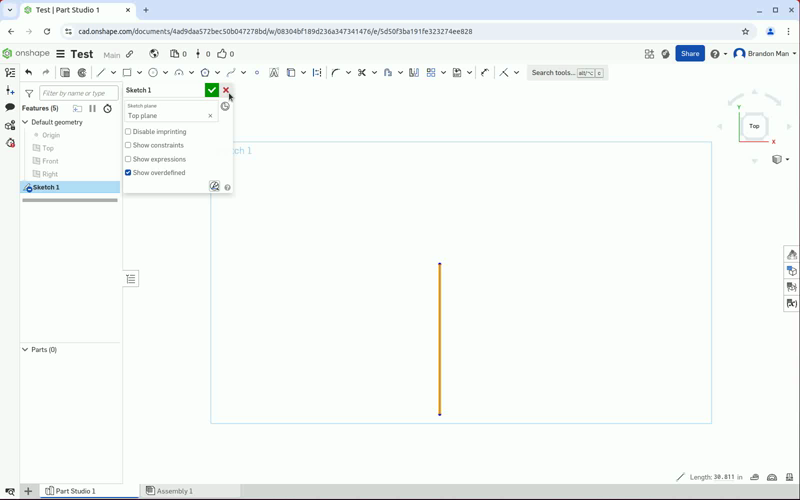
key(shift+h)
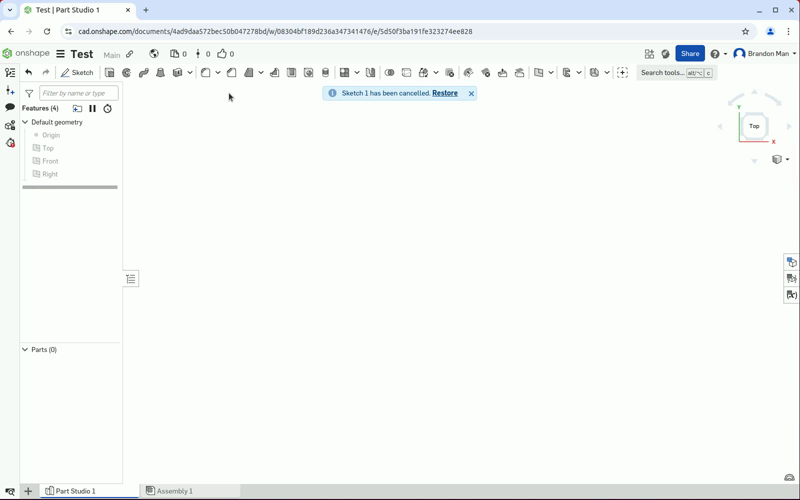
mouse_move(73, 352)
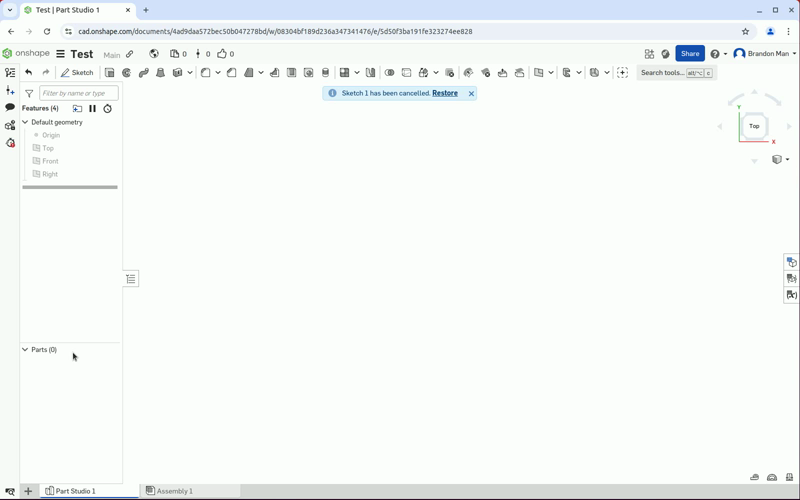
key(y)
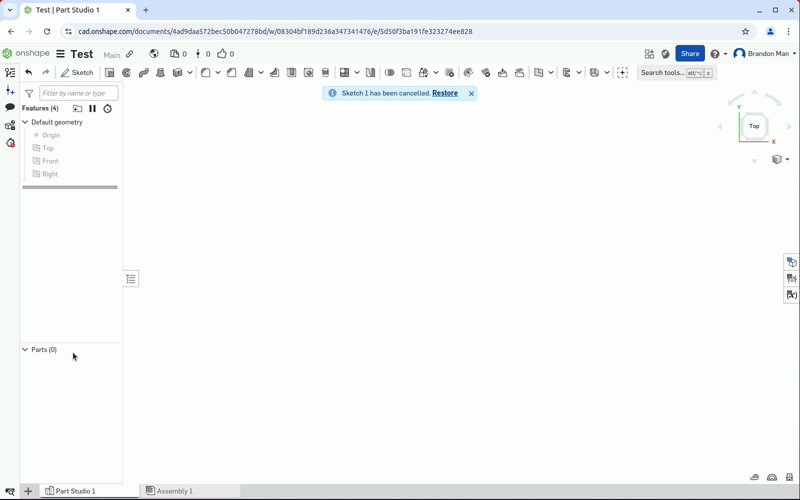
key(shift+p)
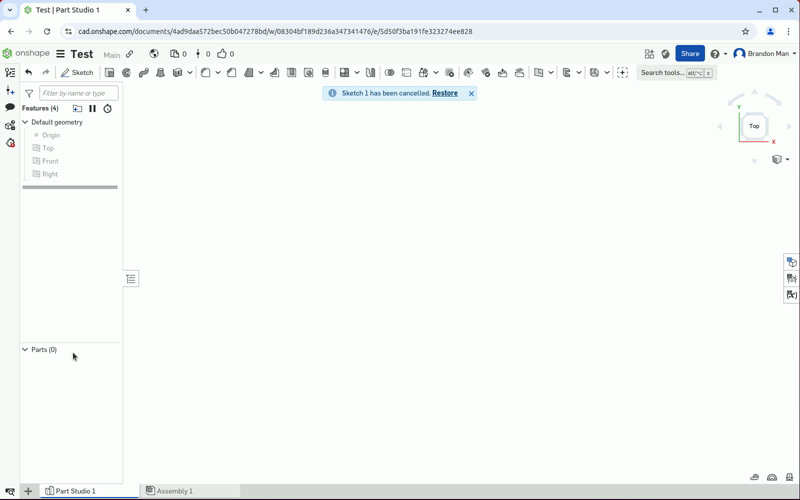
key(space)
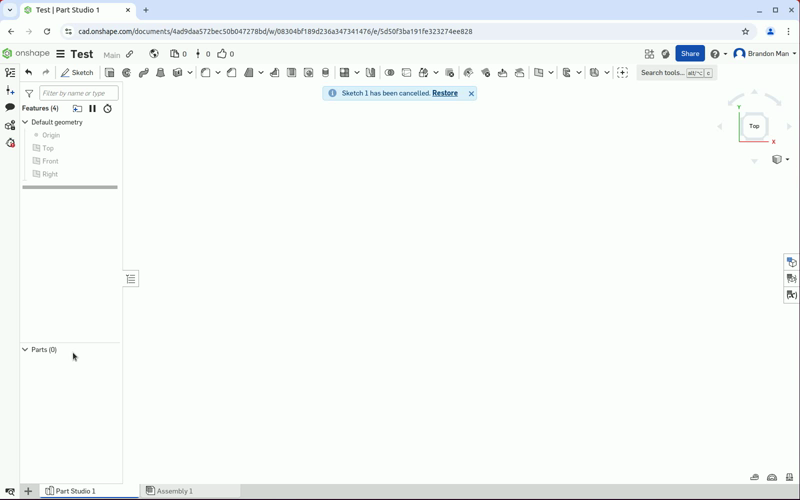
key_down(shift)
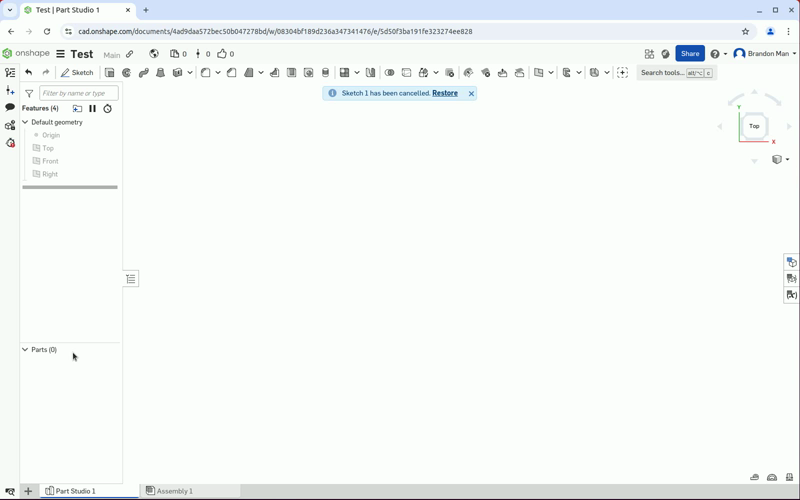
key(up)
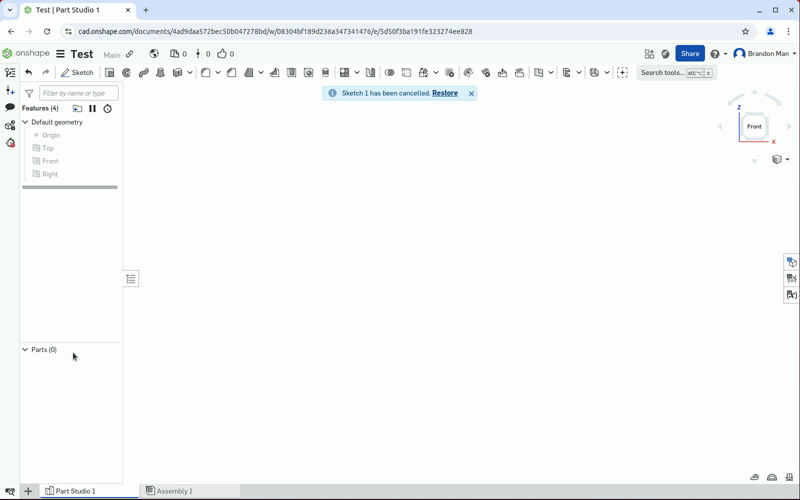
key_up(shift)
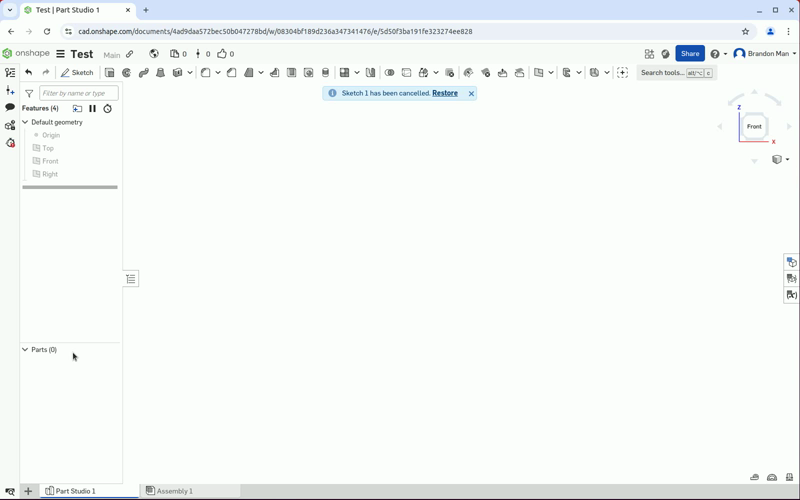
mouse_move(73, 352)
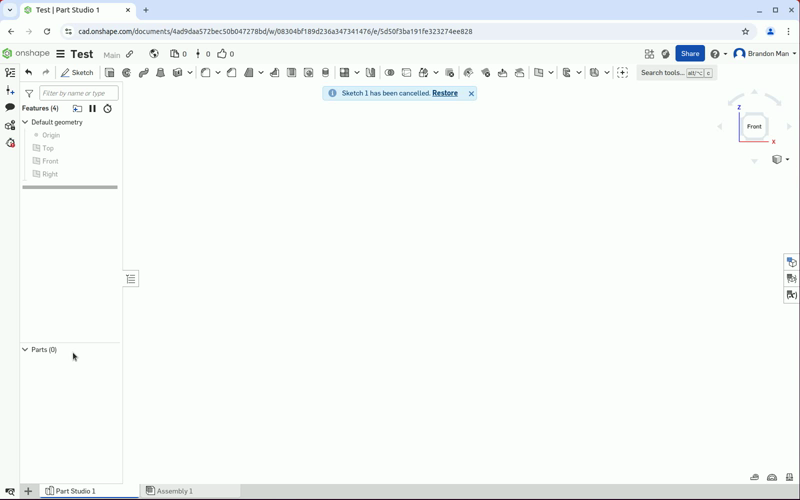
key(shift+y)
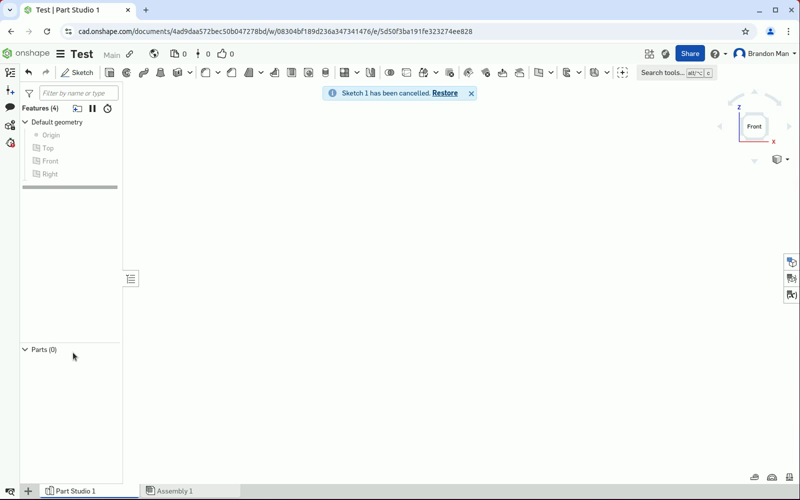
key(shift+s)
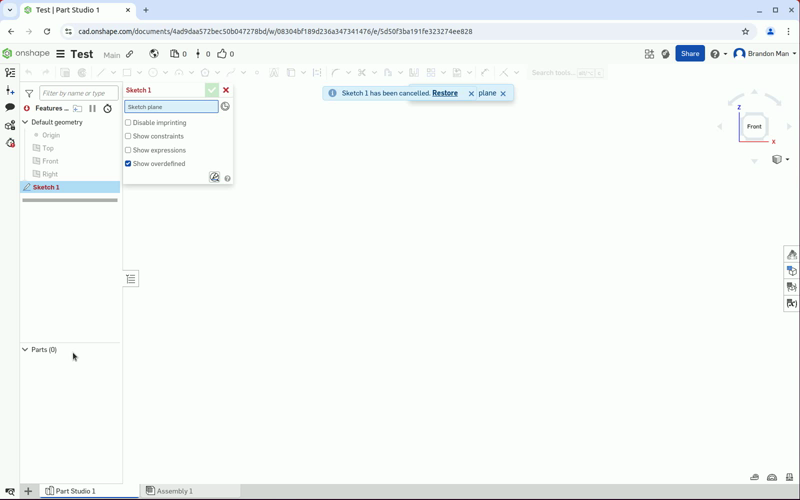
mouse_move(73, 163)
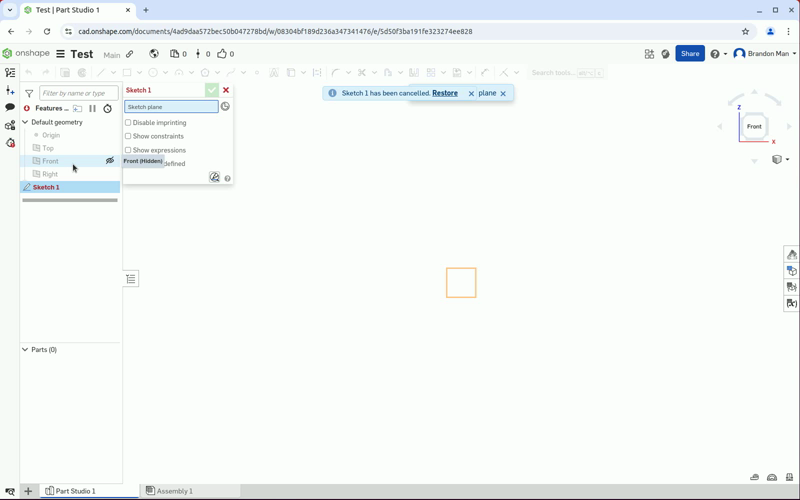
click(73, 163)
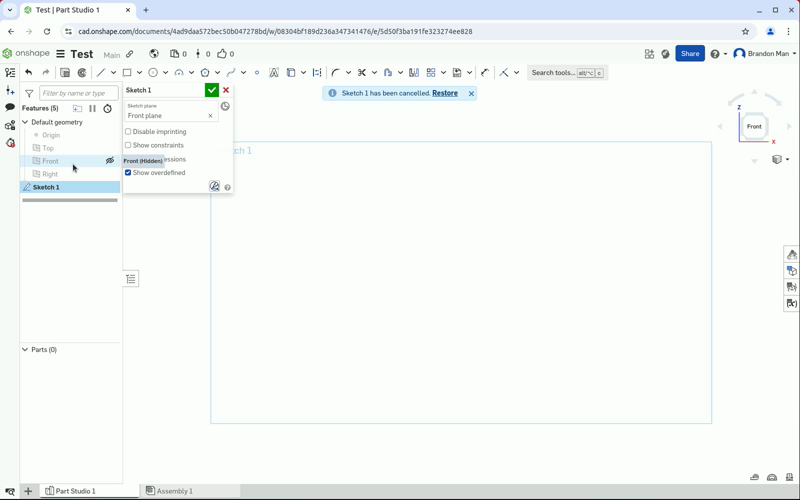
mouse_move(73, 352)
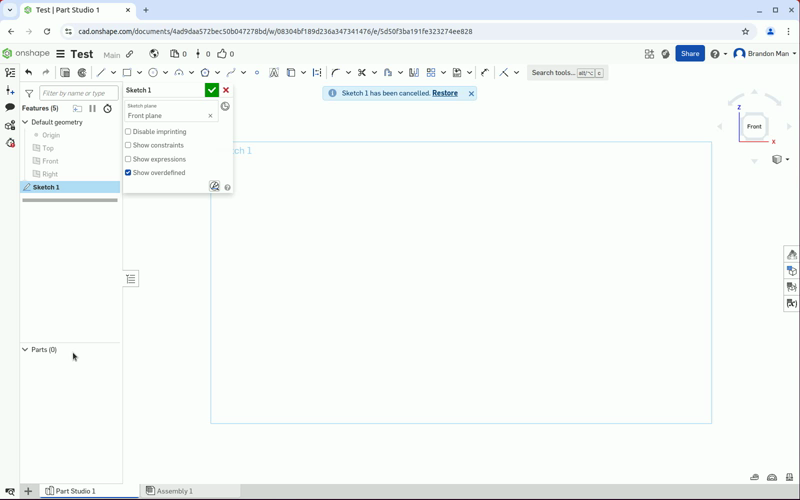
key(y)
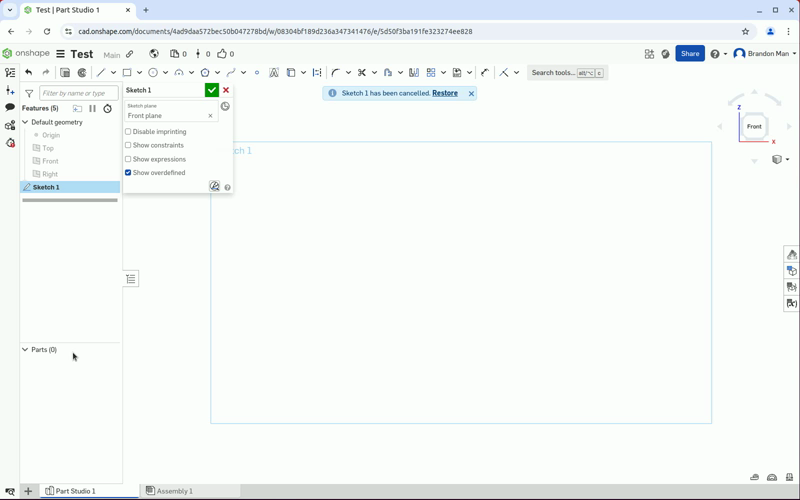
key(c)
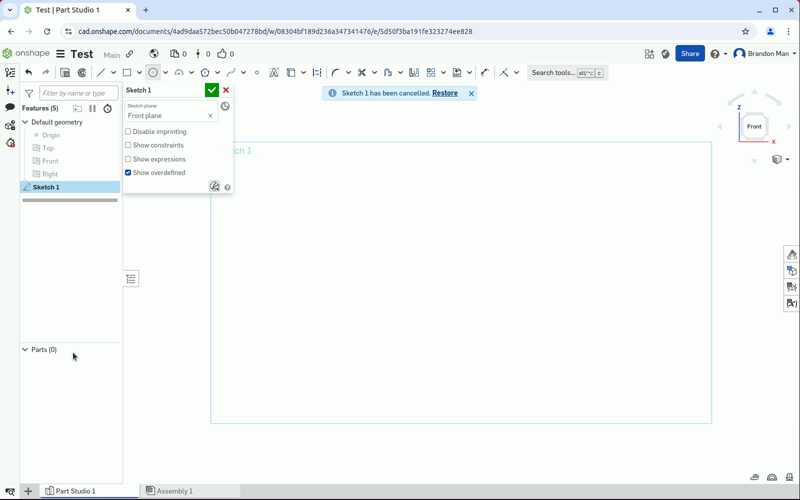
key_down(shift)
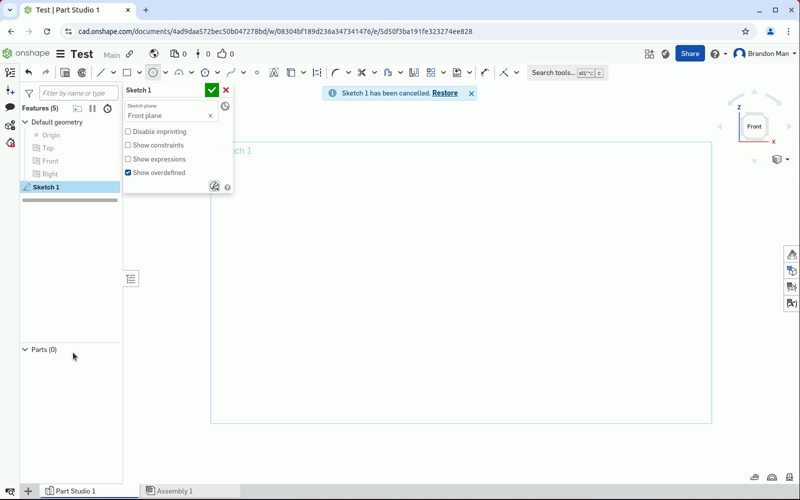
mouse_move(461, 282)
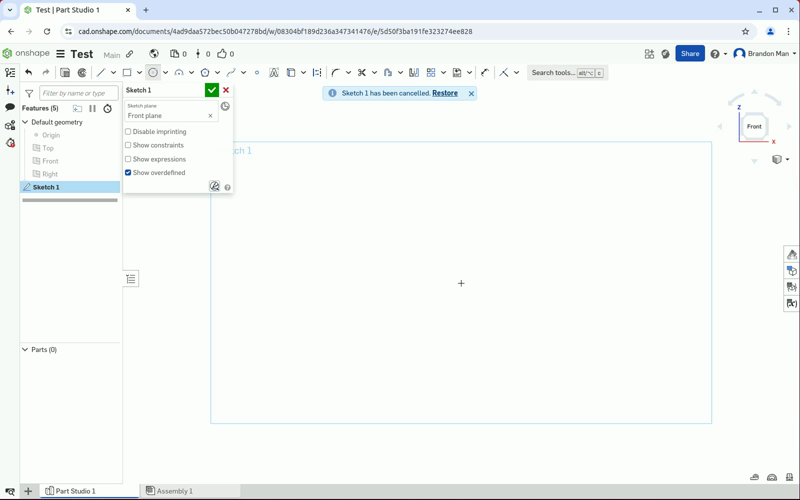
click(461, 282)
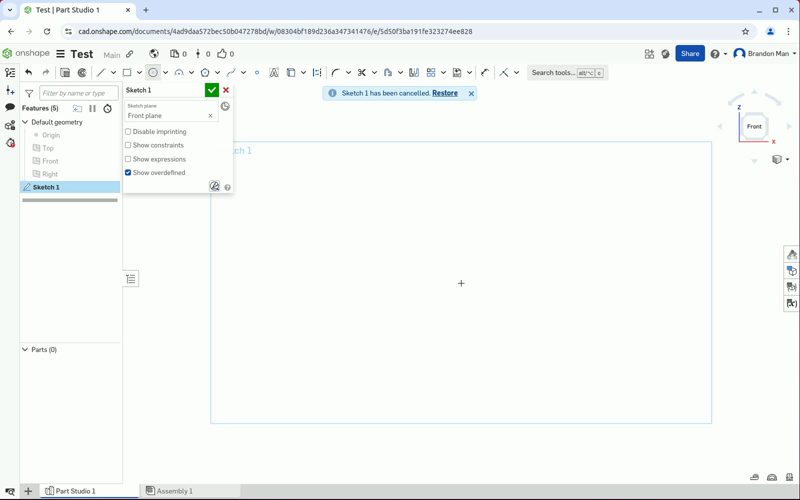
key_up(shift)
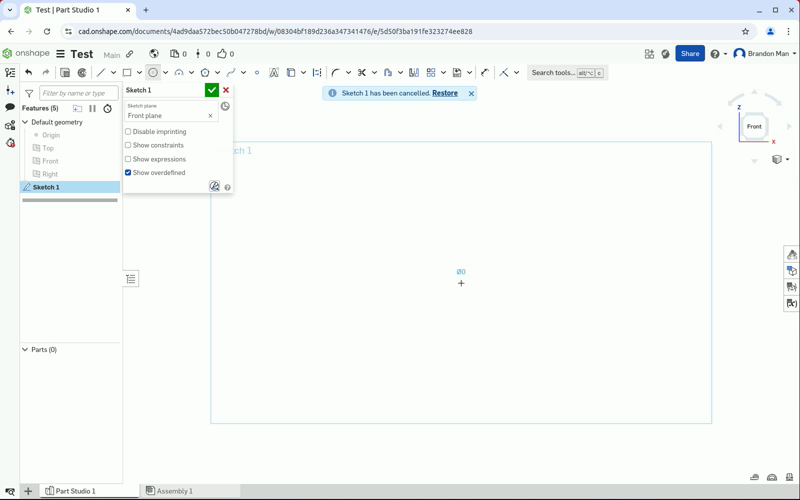
mouse_move(555, 282)
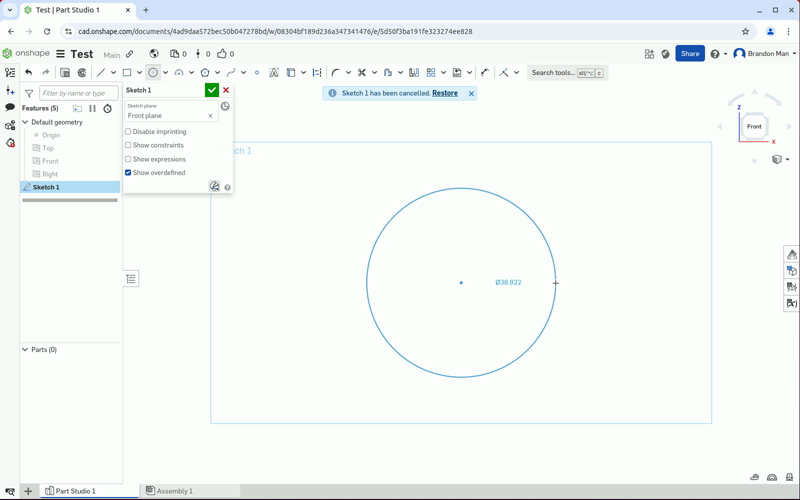
click(555, 282)
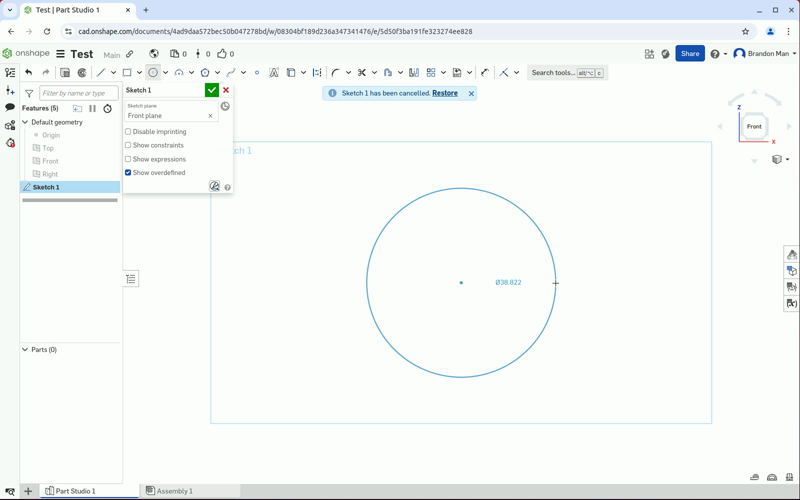
key(esc)
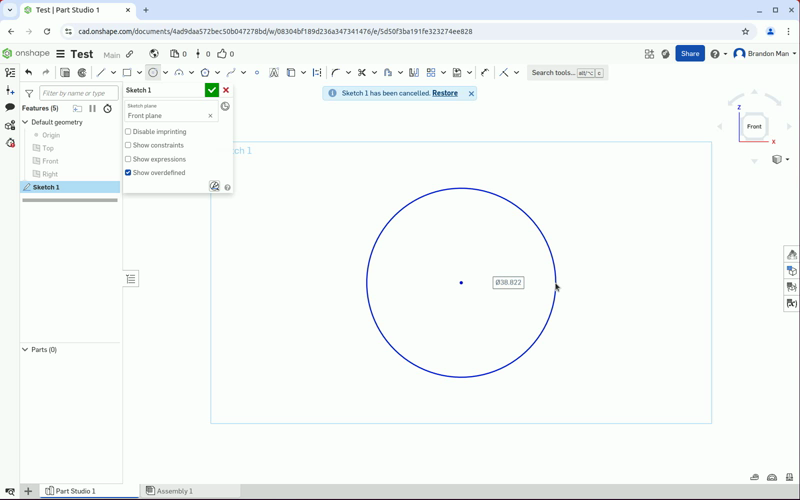
key(c)
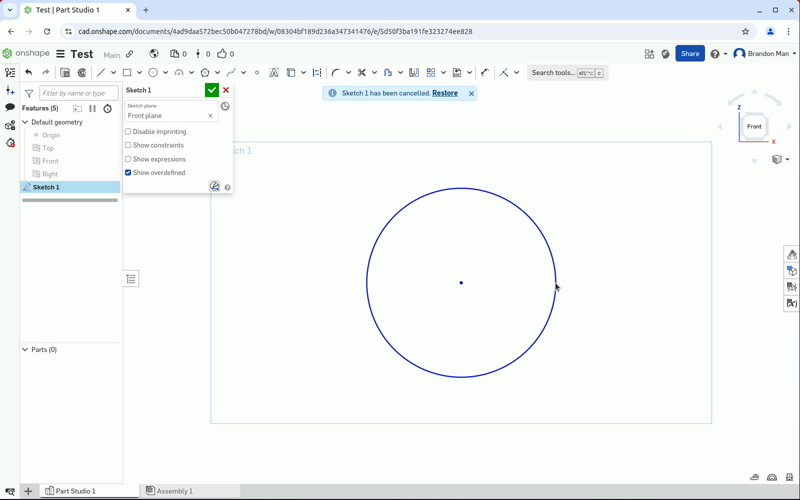
key_down(shift)
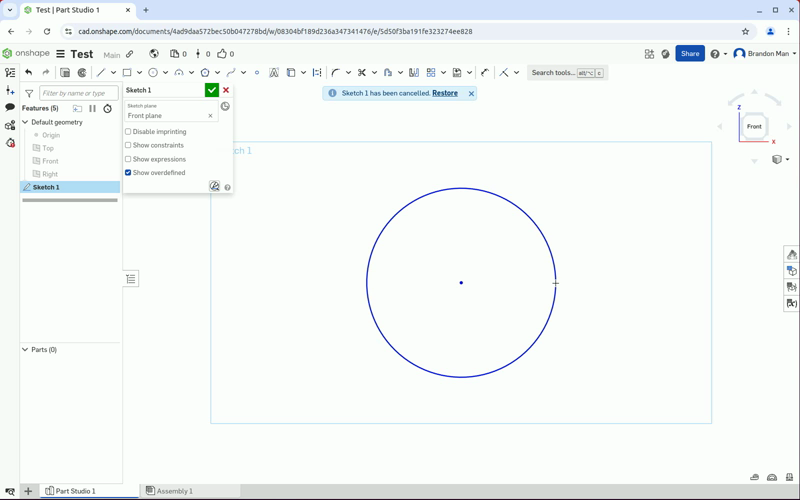
mouse_move(461, 282)
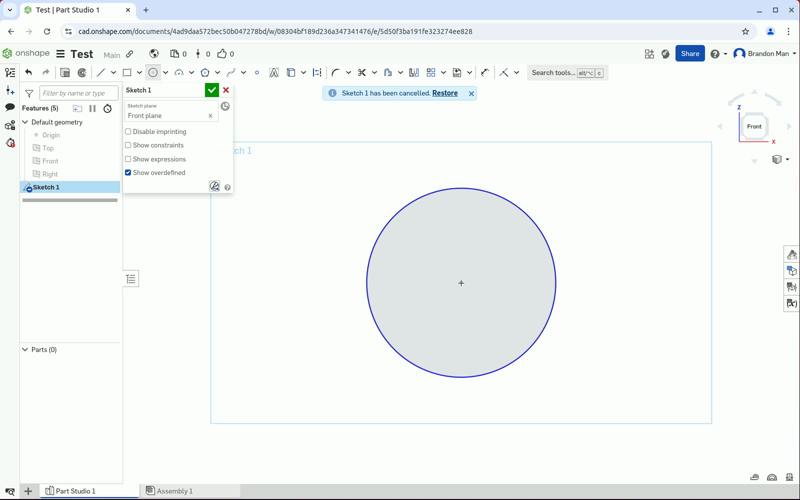
click(461, 282)
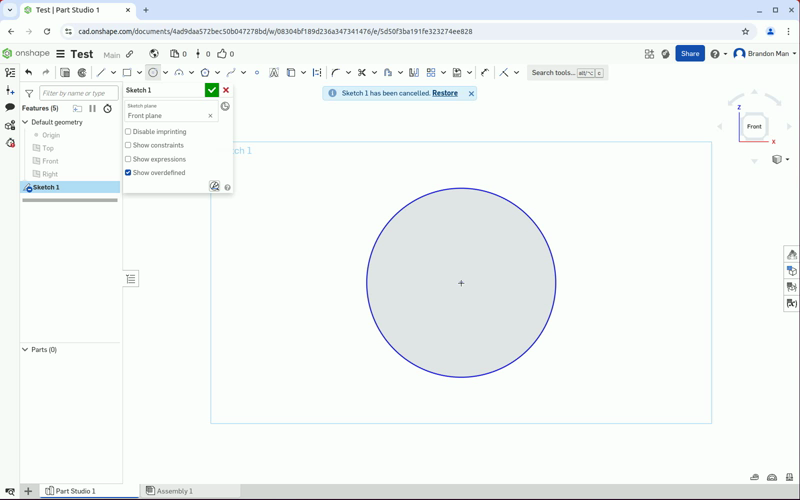
key_up(shift)
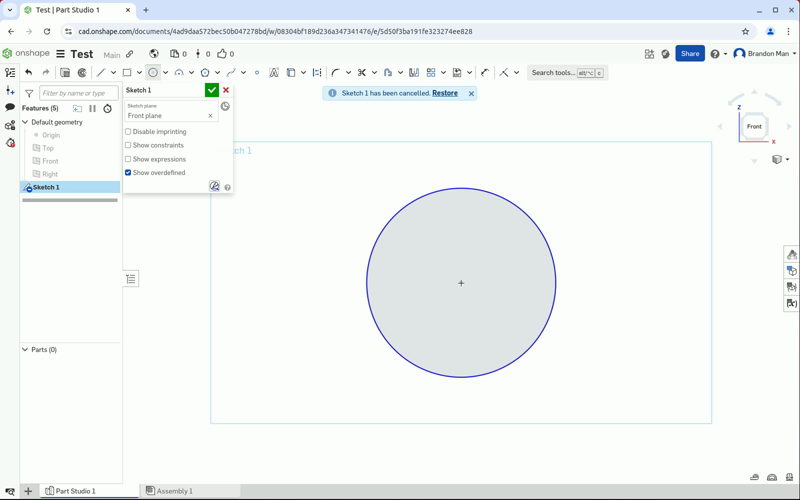
mouse_move(489, 282)
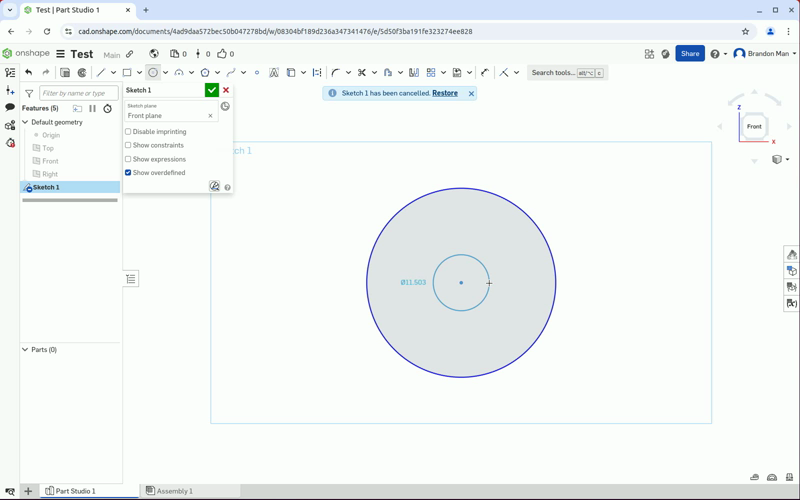
click(489, 282)
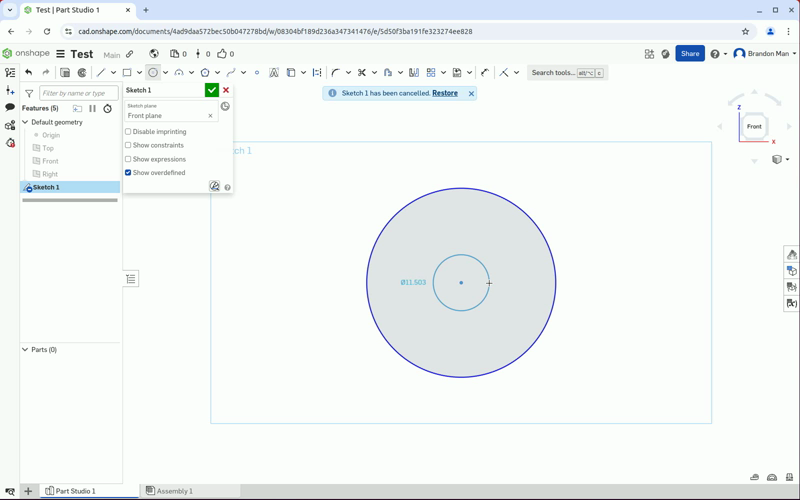
key(esc)
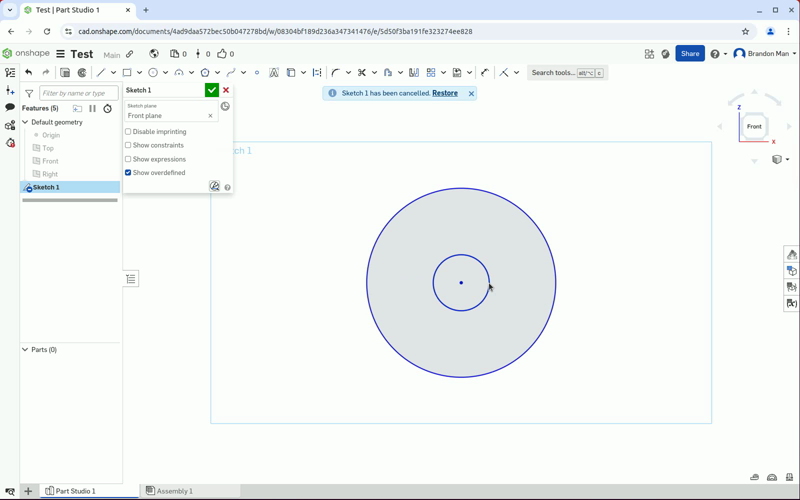
mouse_move(510, 266)
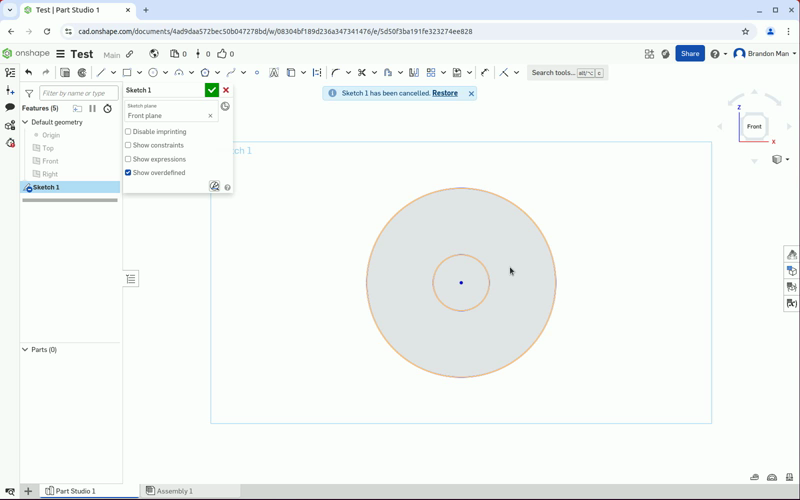
click(510, 266)
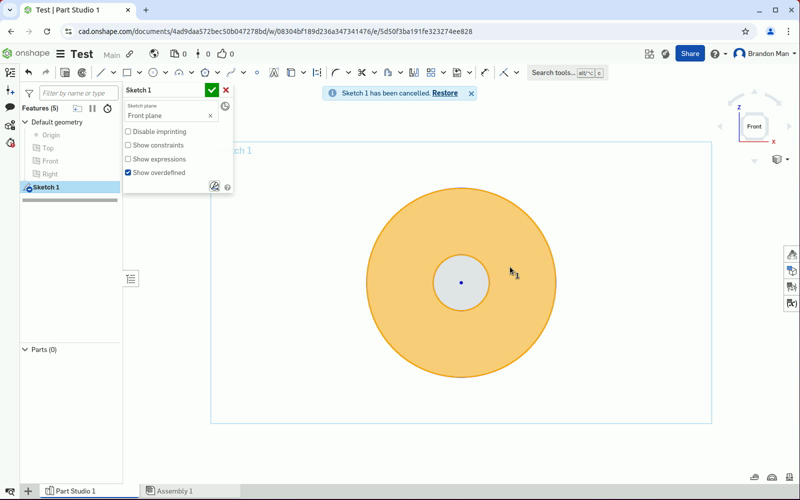
mouse_move(73, 352)
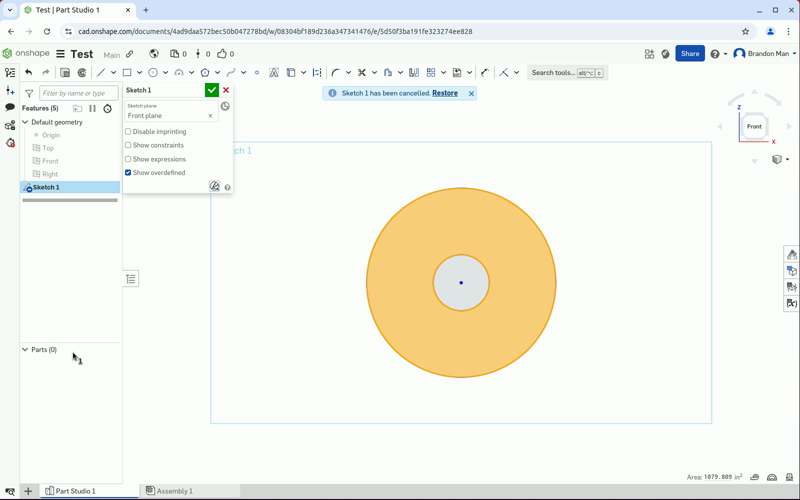
key(shift+y)
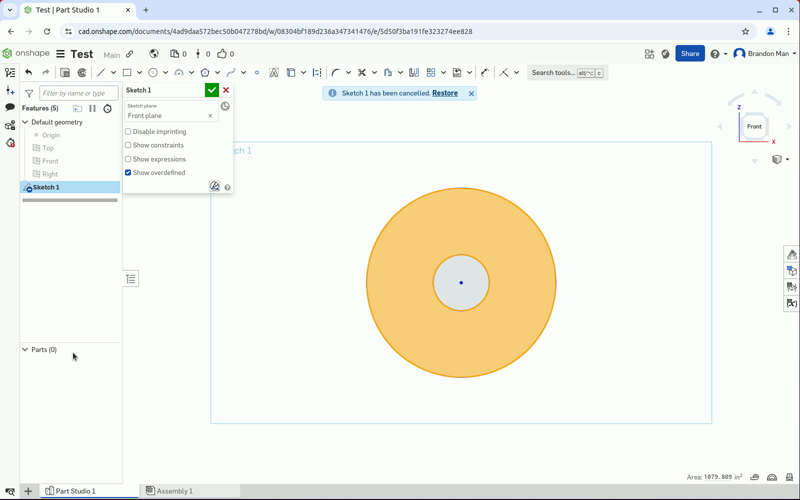
key(shift+e)
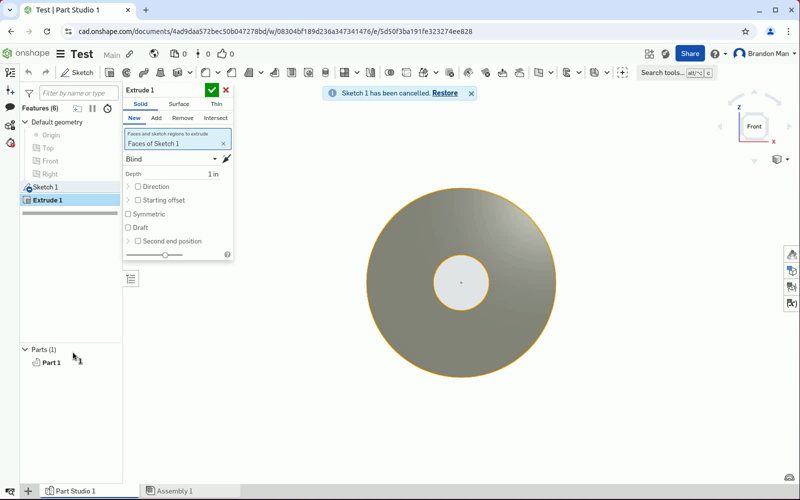
mouse_move(143, 106)
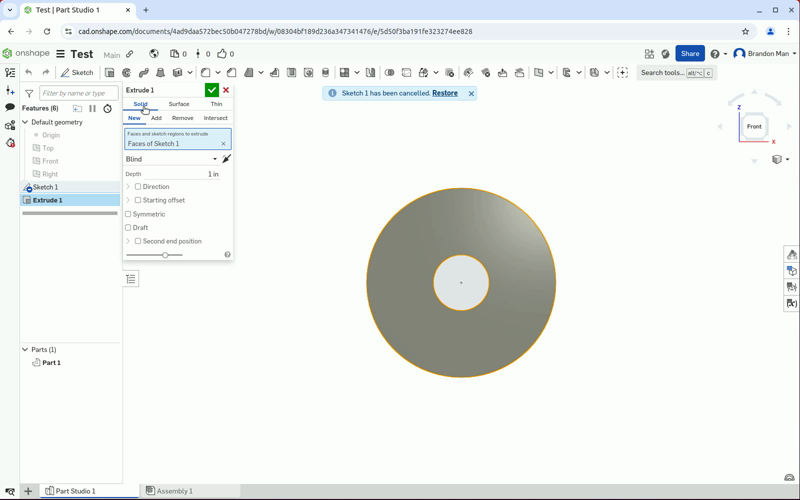
click(143, 106)
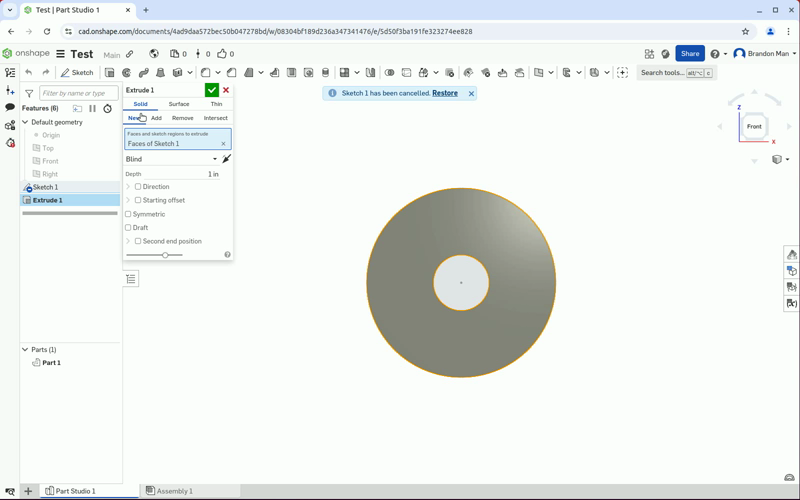
mouse_move(137, 120)
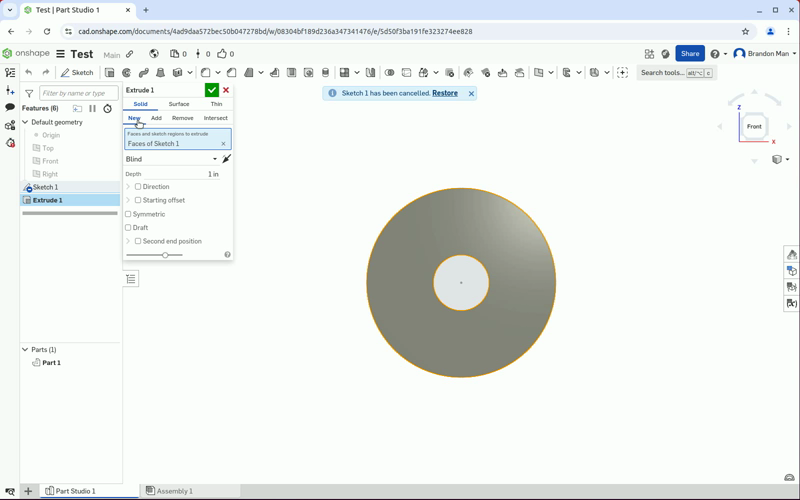
click(137, 120)
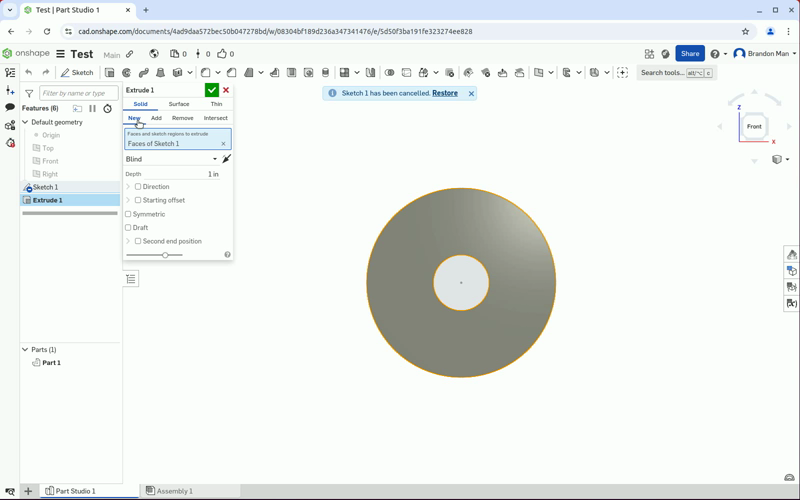
key(tab, 4)
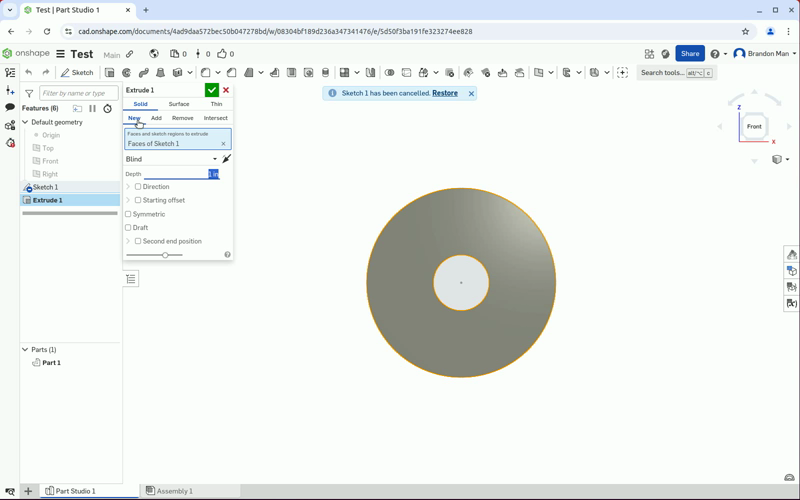
text(1.926)
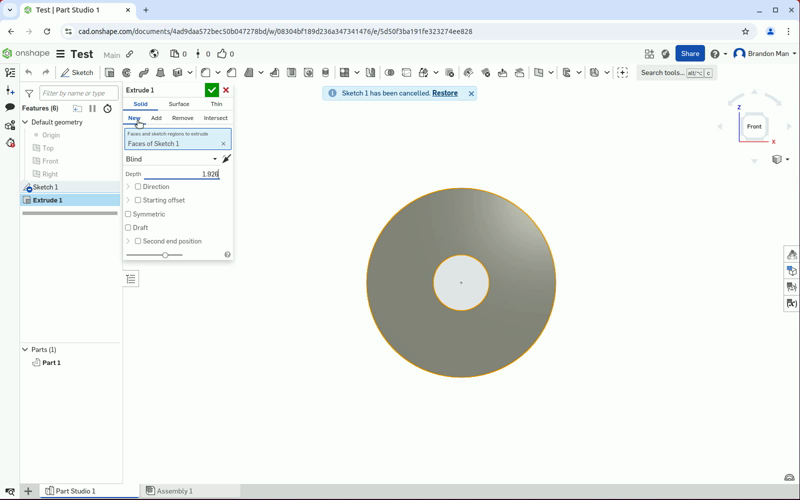
key(enter)
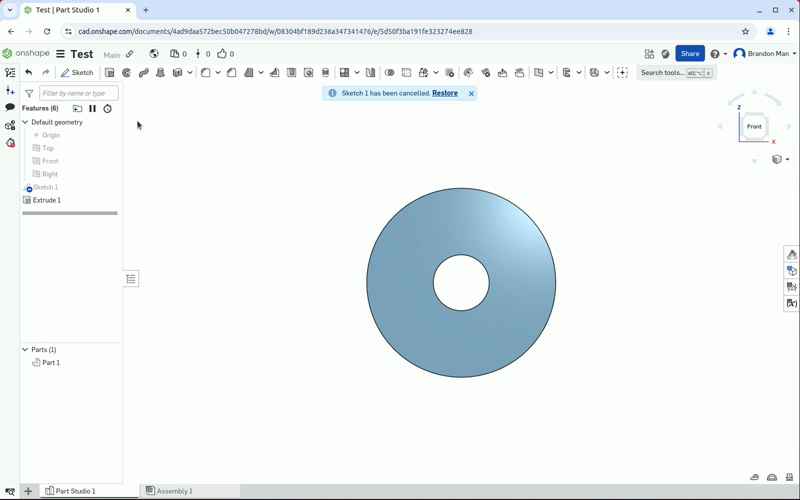
key(shift+h)
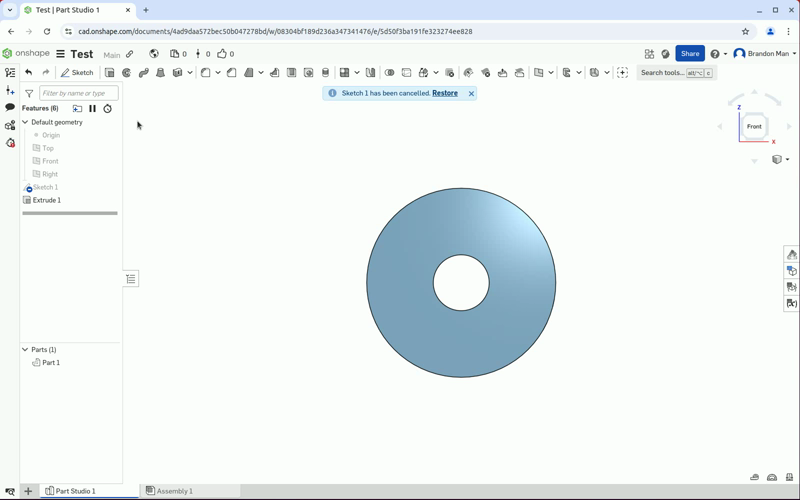
key(shift+h)
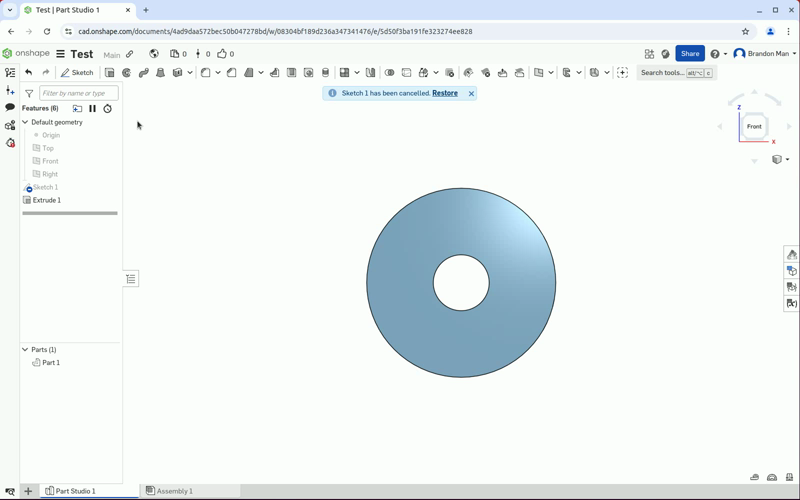
mouse_move(73, 189)
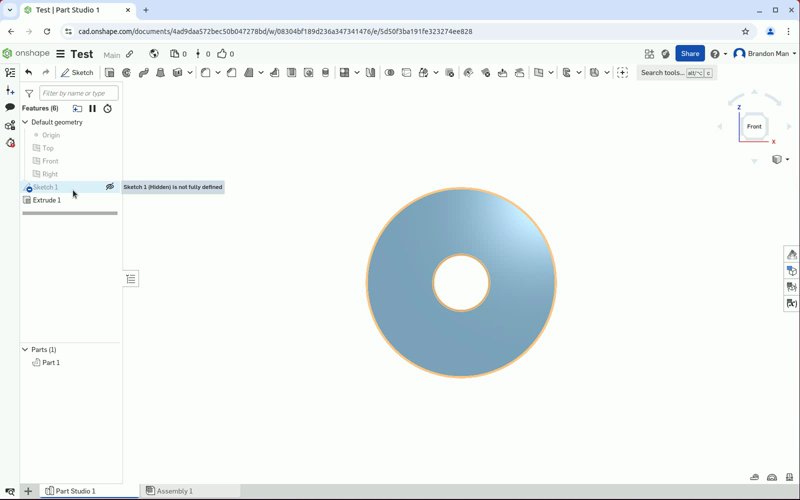
click(73, 189)
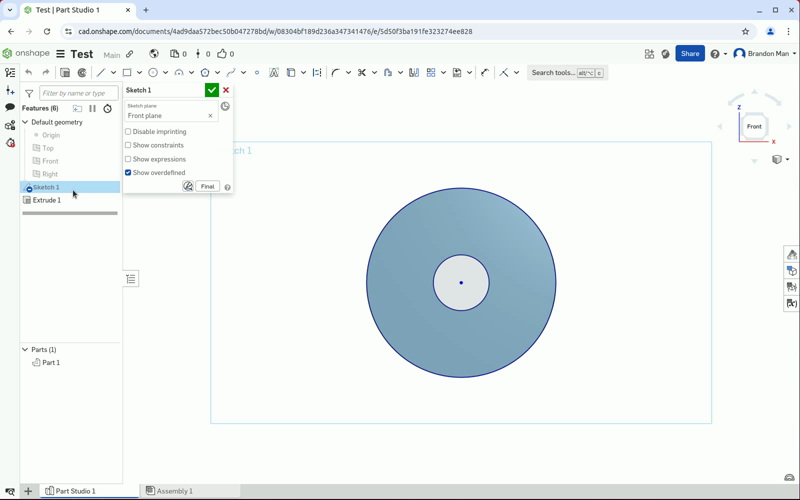
mouse_move(229, 92)
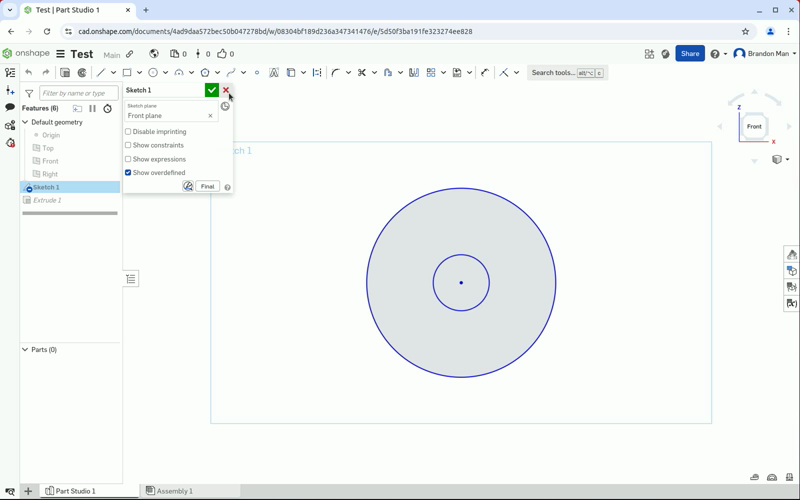
click(229, 92)
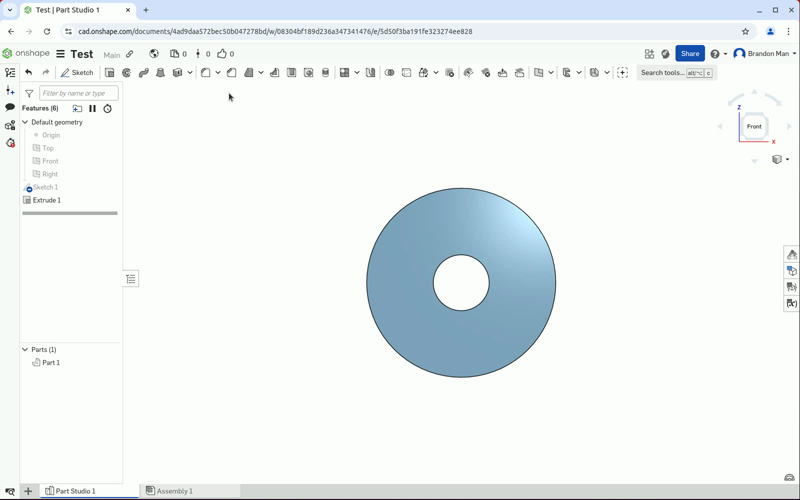
mouse_move(541, 75)
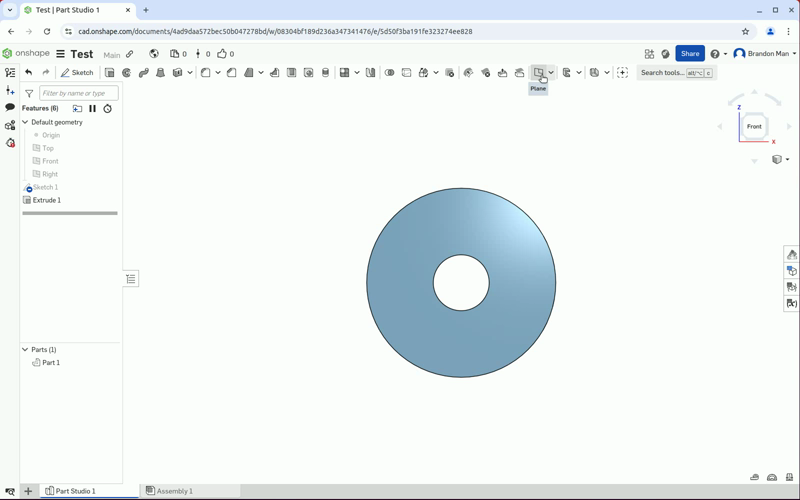
click(541, 75)
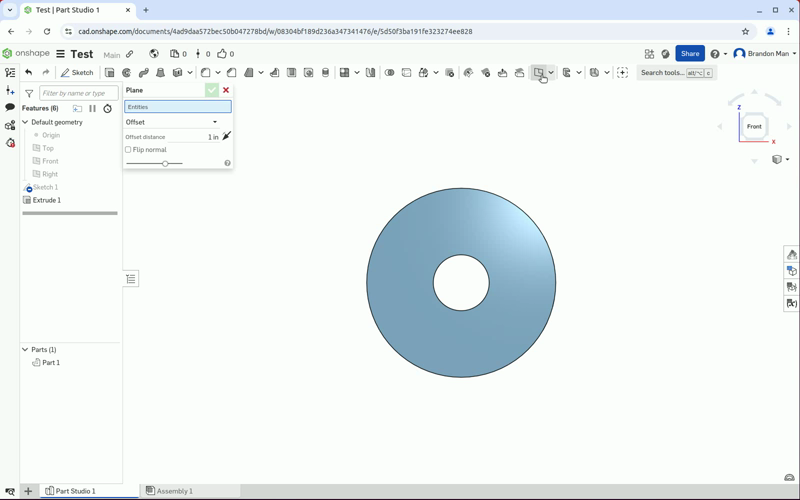
mouse_move(73, 163)
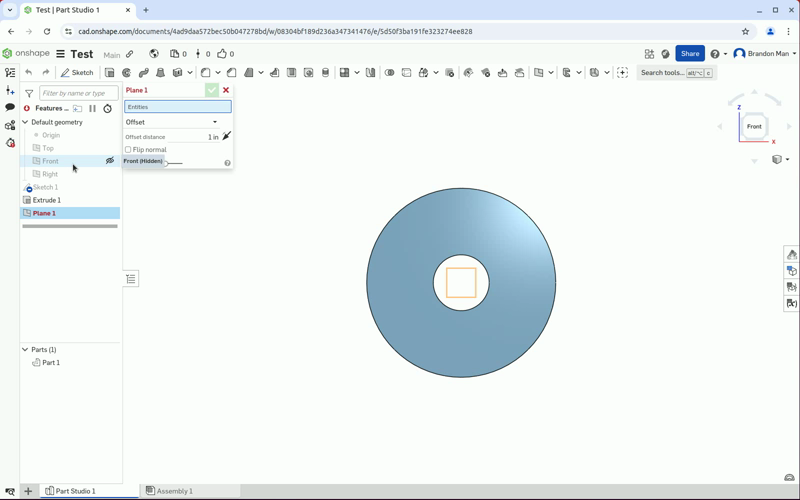
click(73, 163)
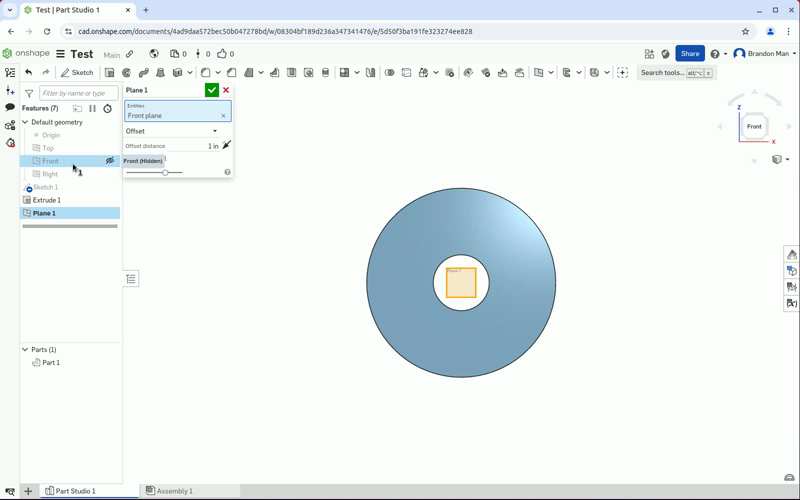
key(tab, 2)
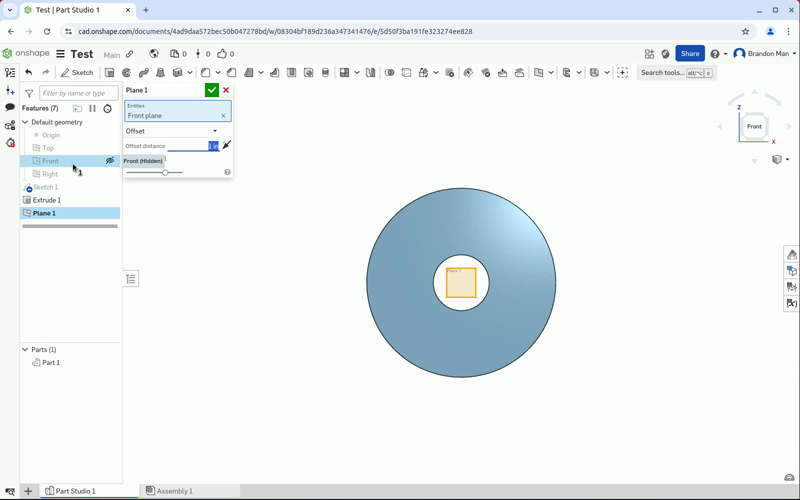
text(1.91)
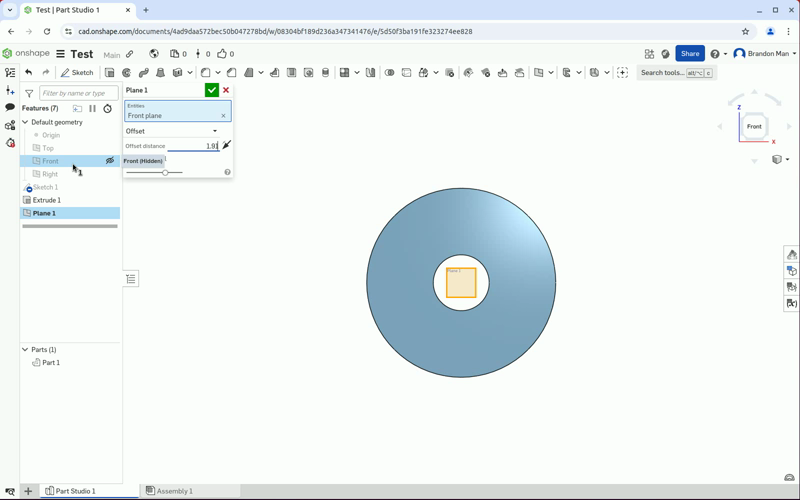
key(enter, 2)
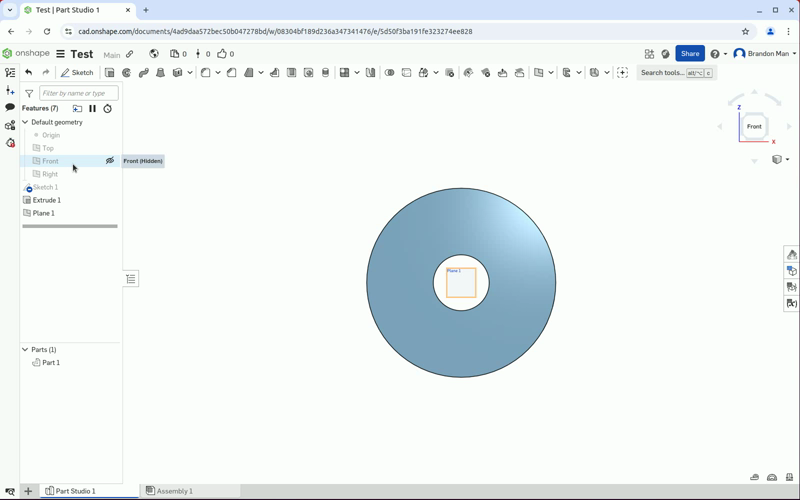
key(shift+s)
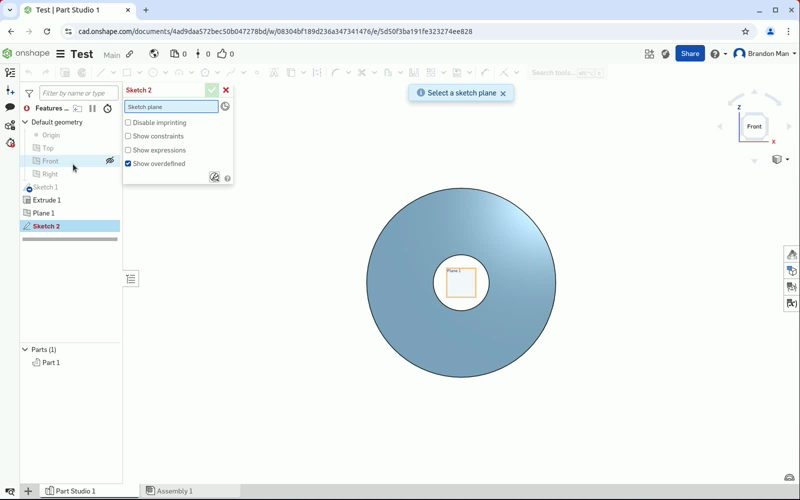
mouse_move(73, 215)
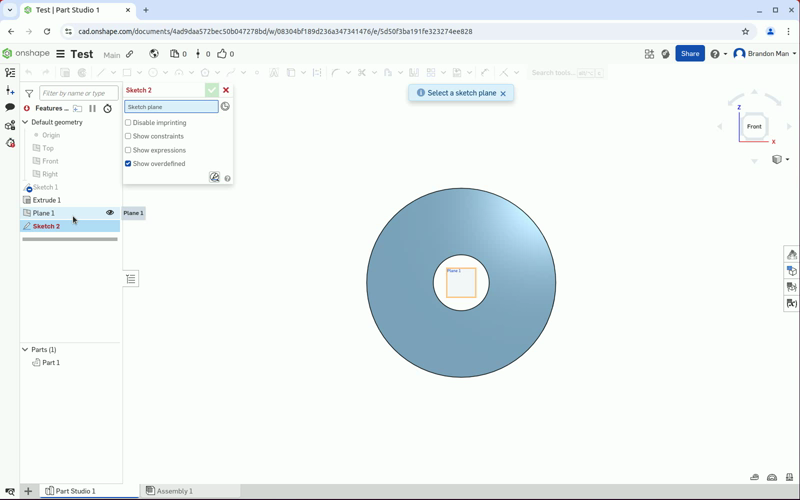
click(73, 215)
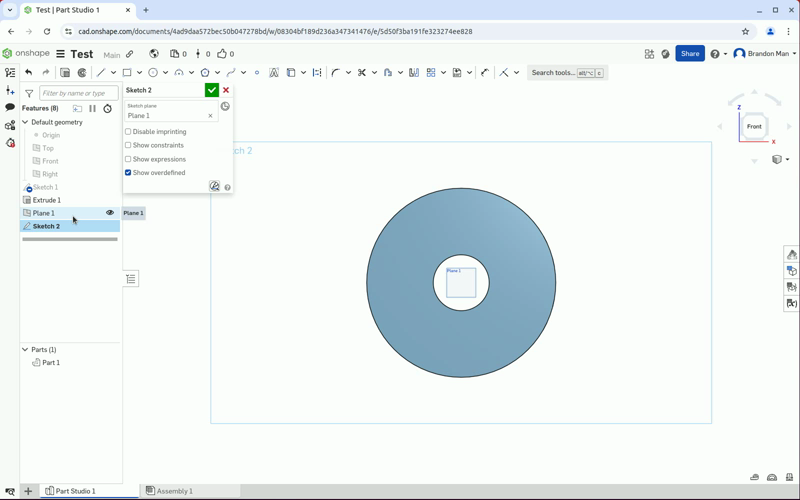
mouse_move(73, 352)
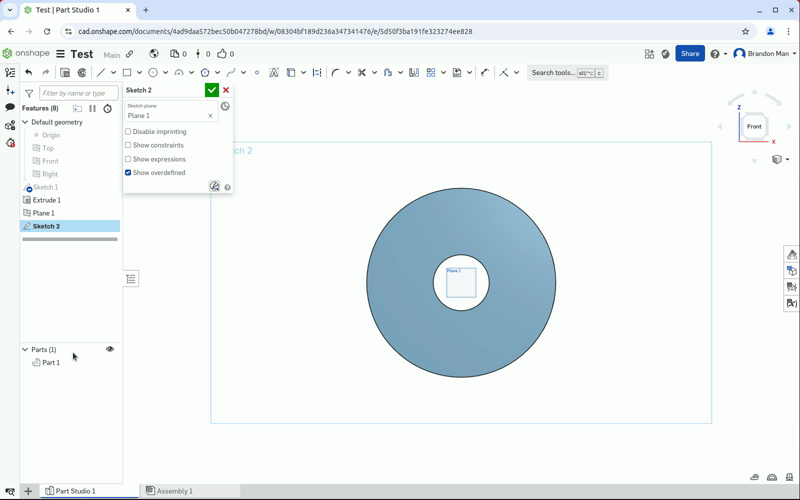
key(y)
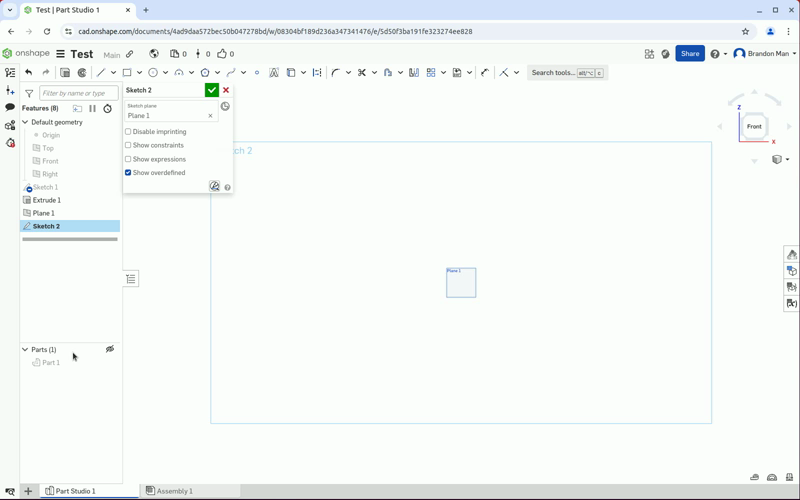
key(c)
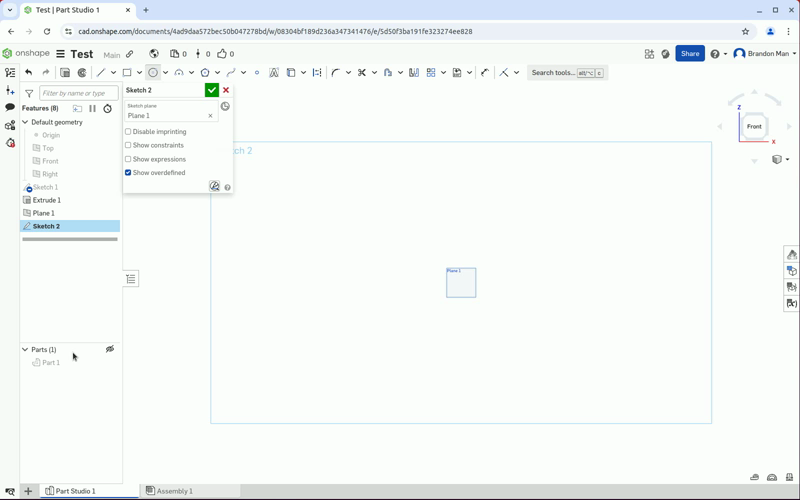
key_down(shift)
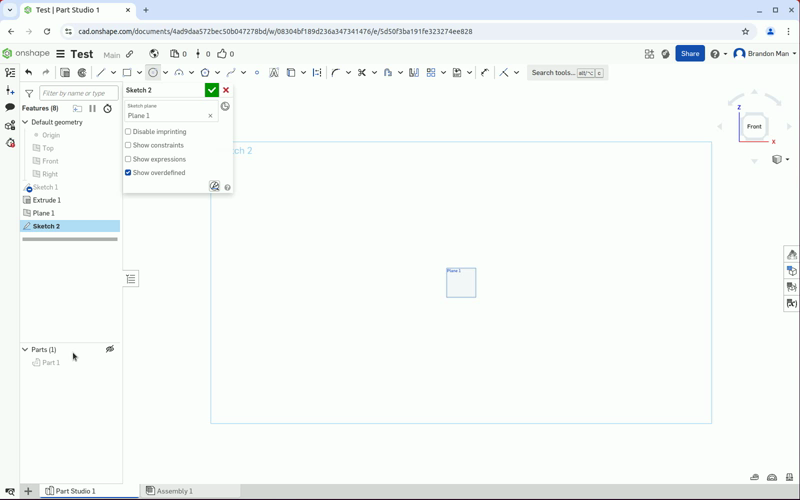
mouse_move(461, 282)
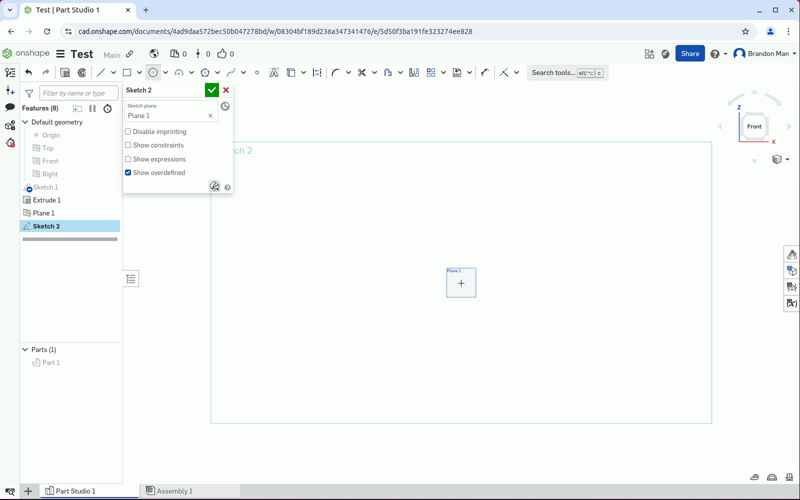
click(461, 282)
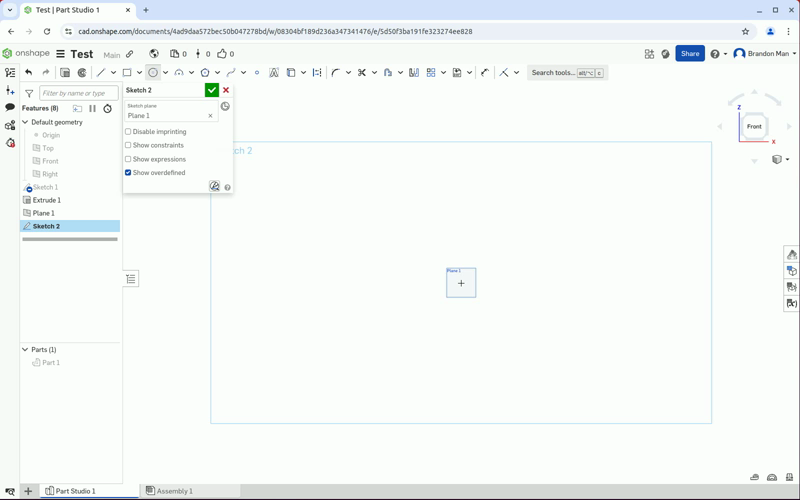
key_up(shift)
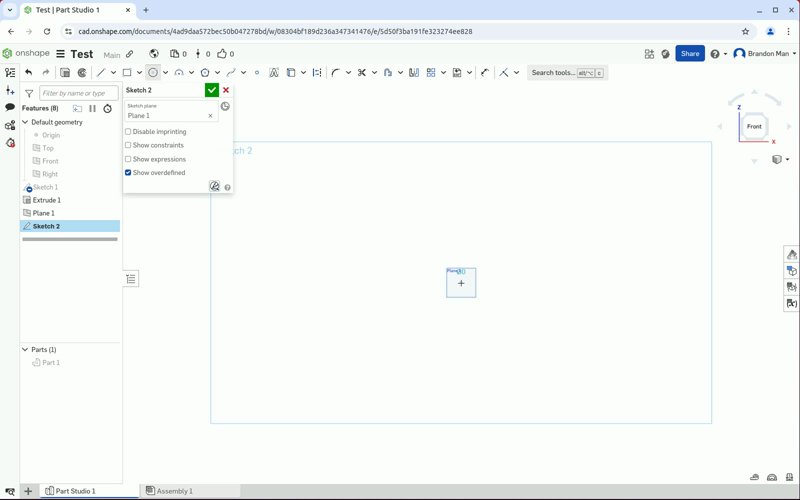
mouse_move(508, 282)
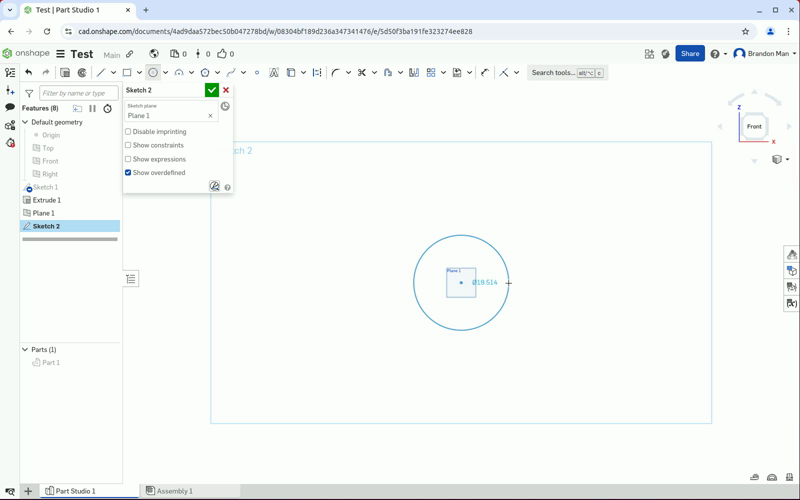
click(508, 282)
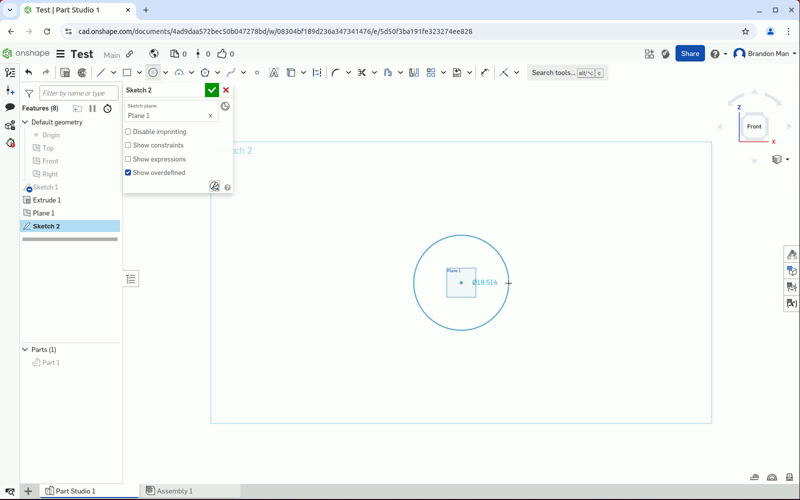
key(esc)
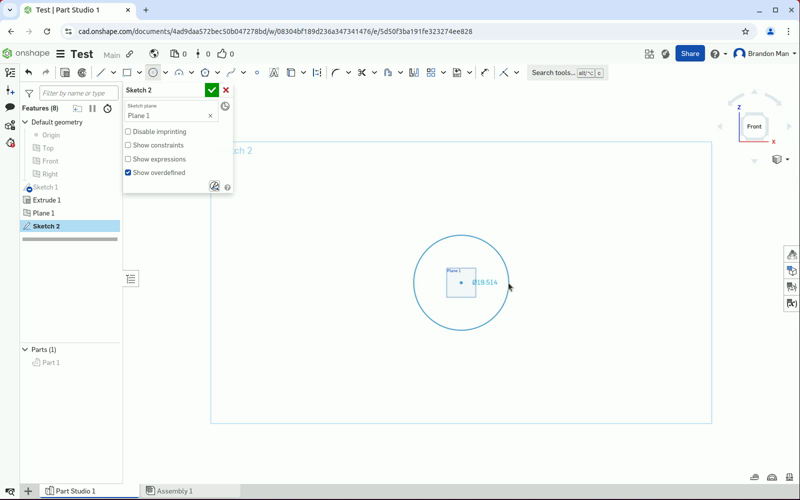
key(c)
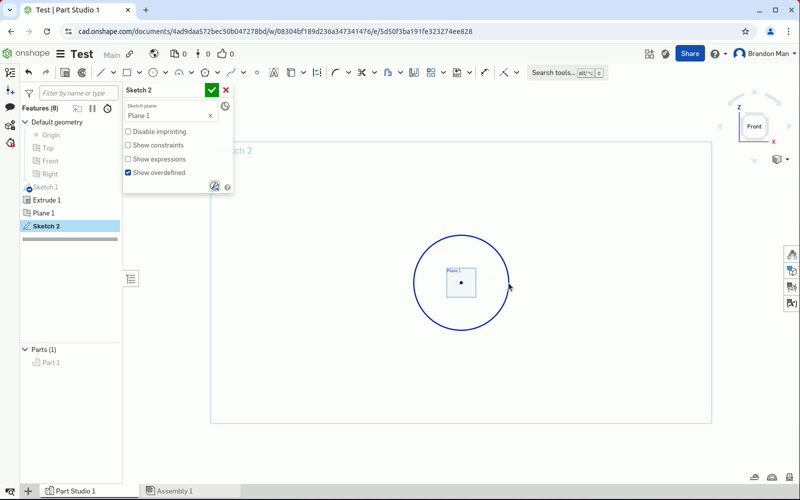
key_down(shift)
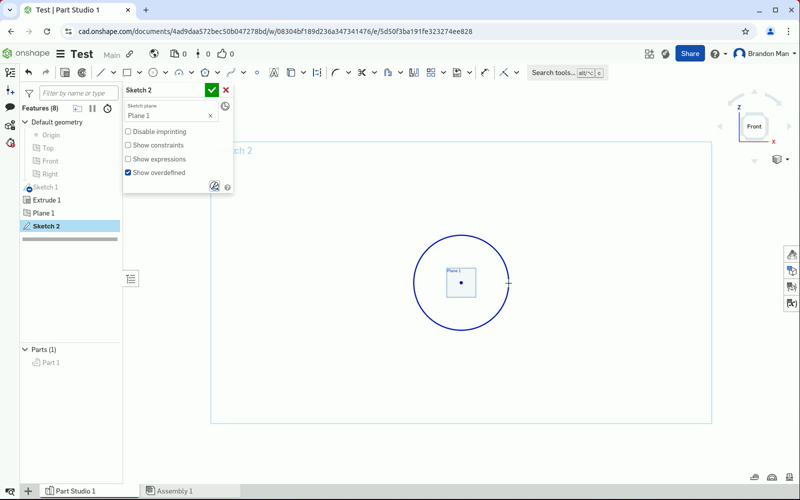
mouse_move(461, 282)
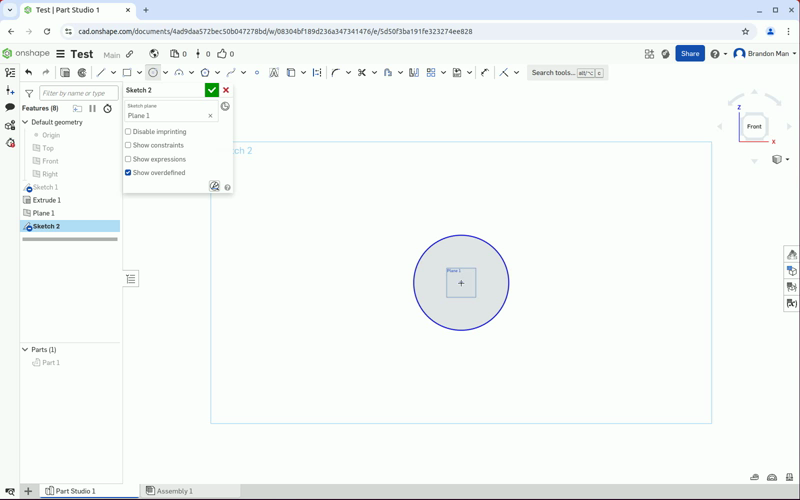
click(461, 282)
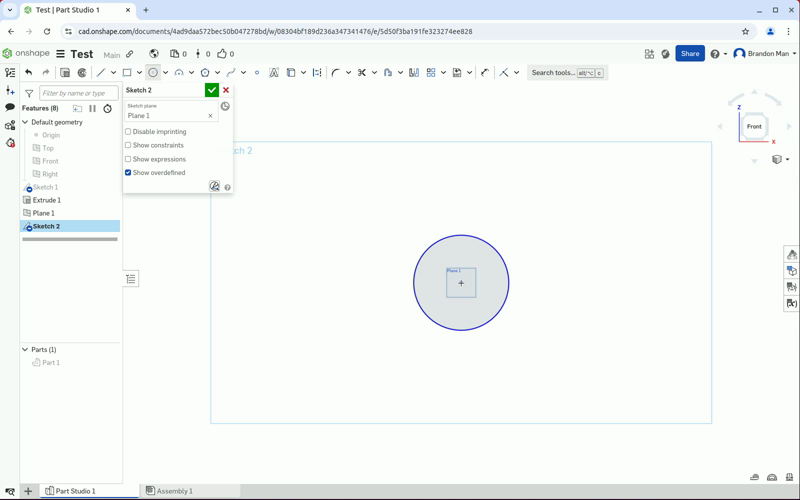
key_up(shift)
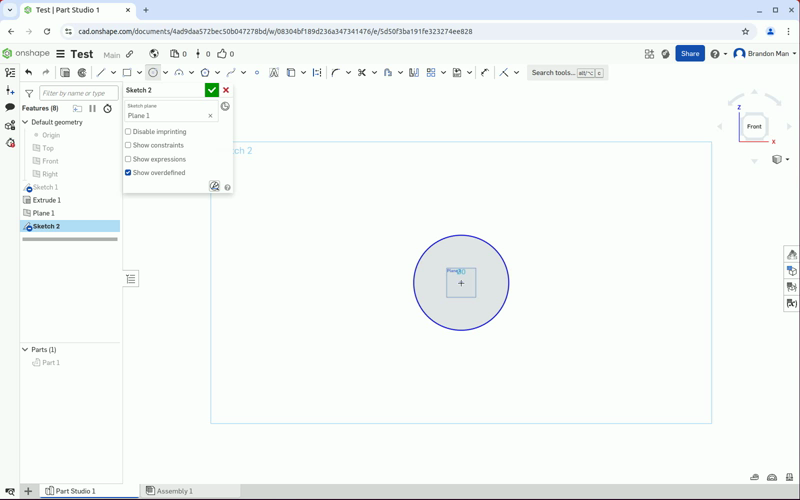
mouse_move(489, 282)
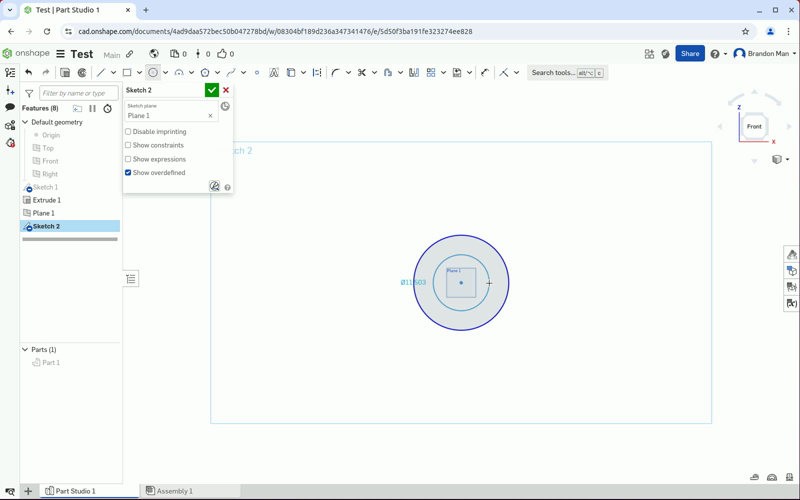
click(489, 282)
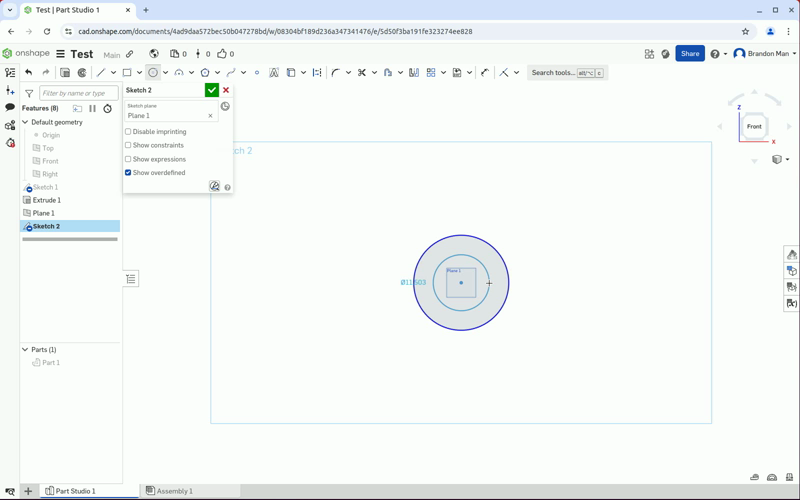
key(esc)
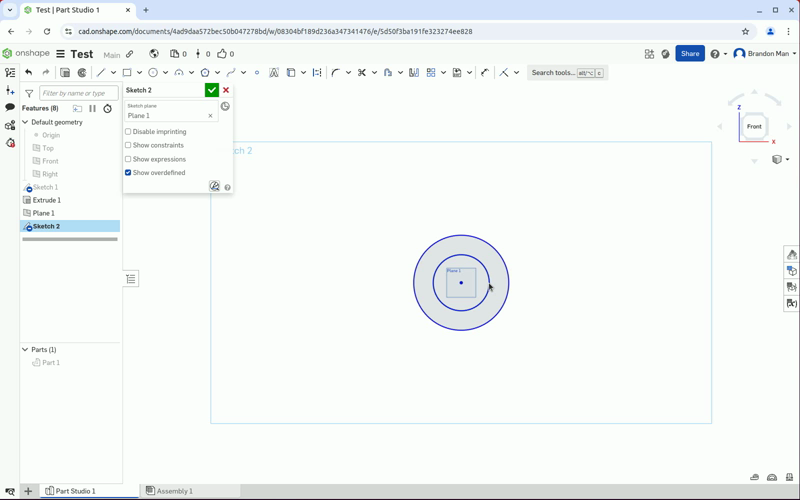
mouse_move(492, 264)
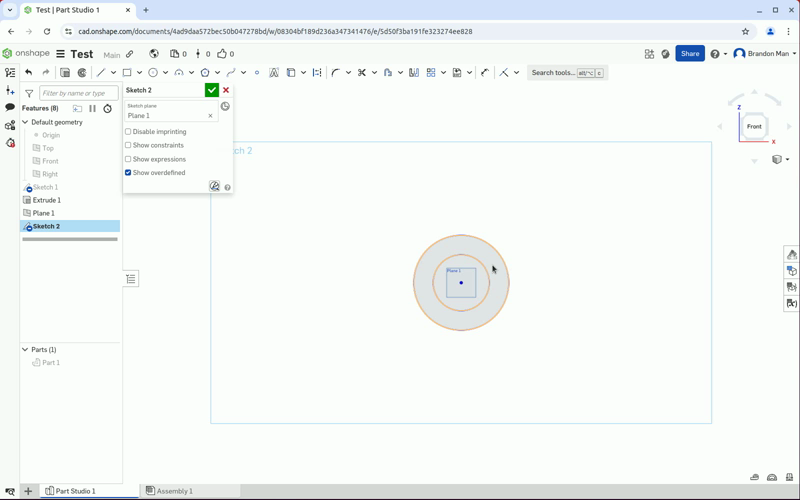
click(492, 264)
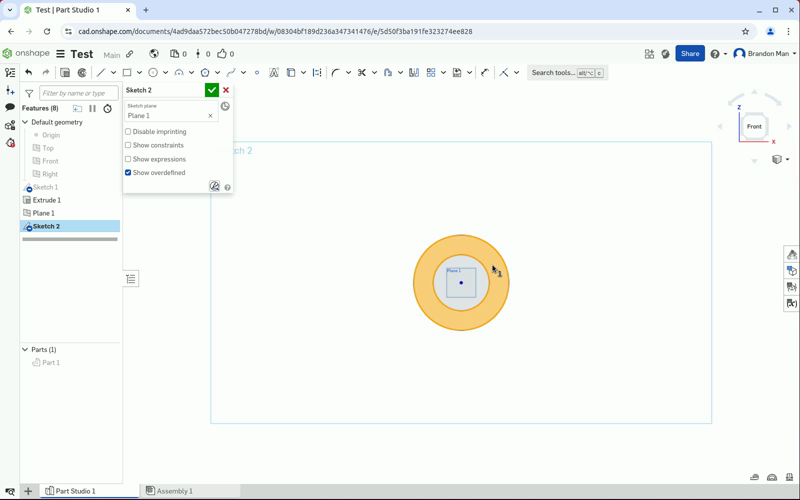
mouse_move(73, 352)
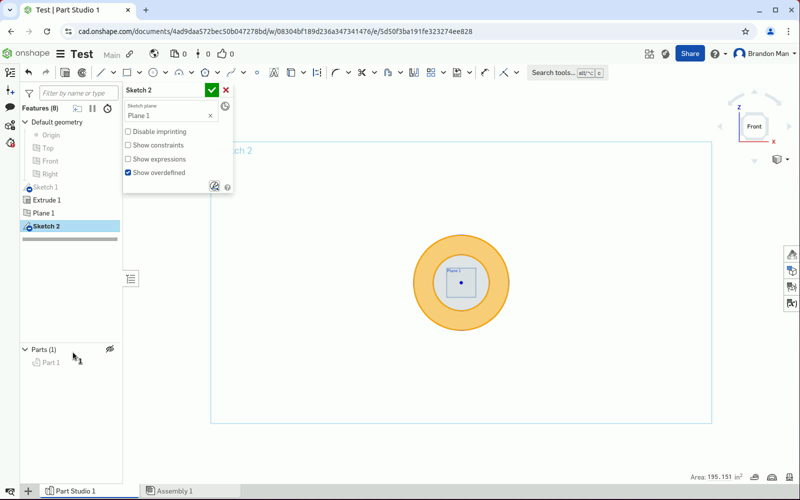
key(shift+y)
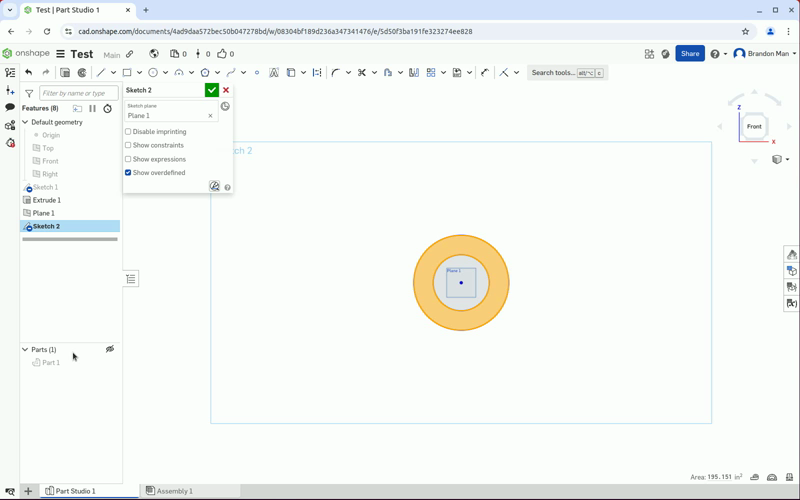
key(shift+e)
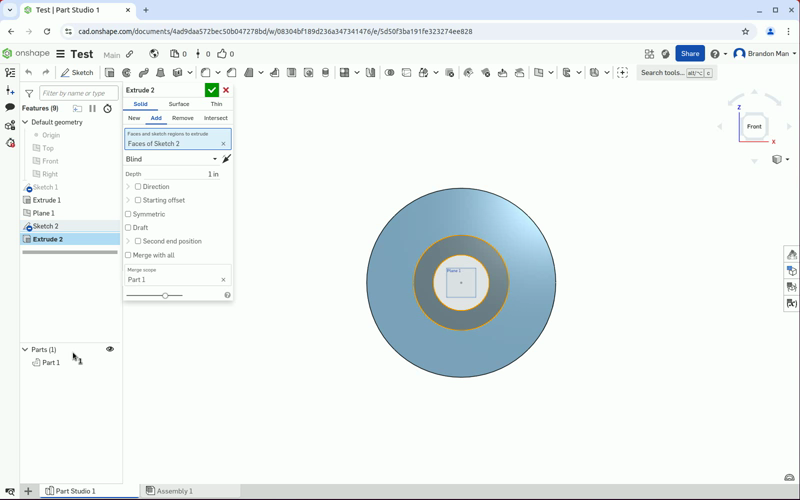
mouse_move(143, 106)
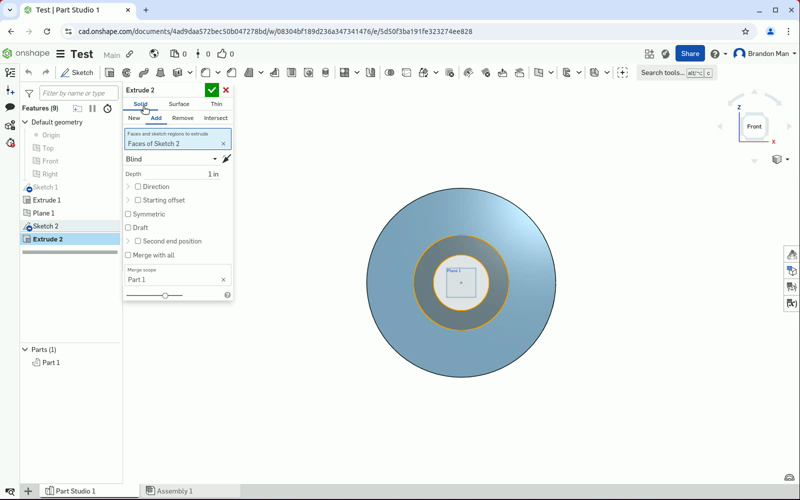
click(143, 106)
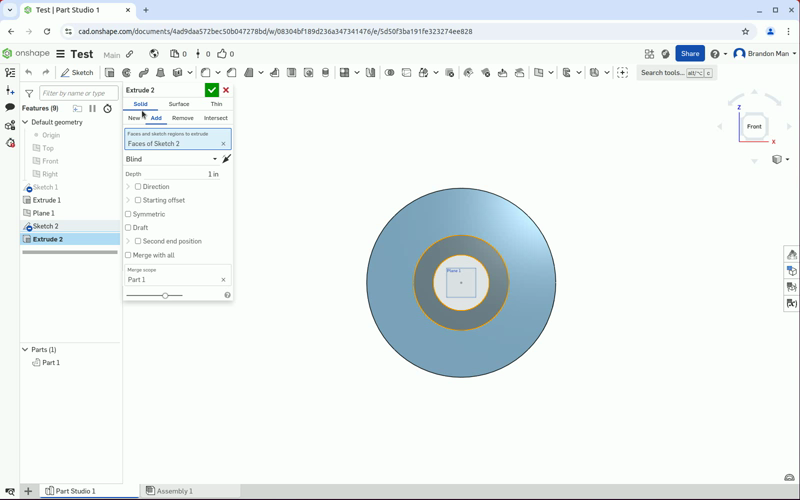
mouse_move(137, 120)
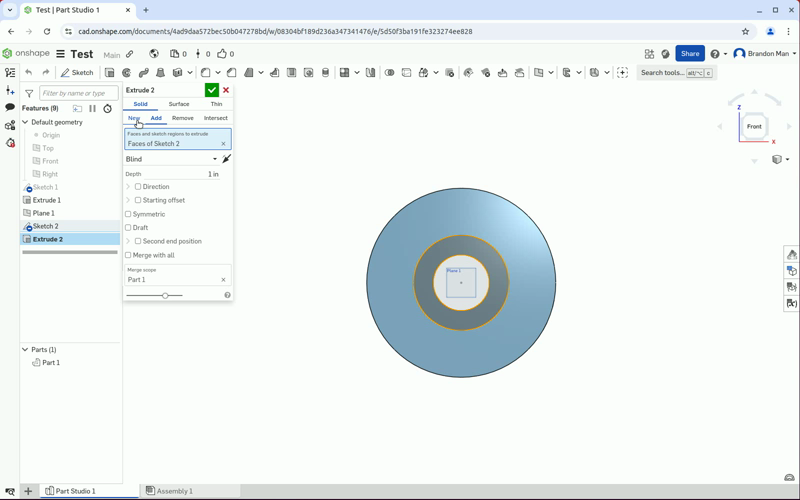
click(137, 120)
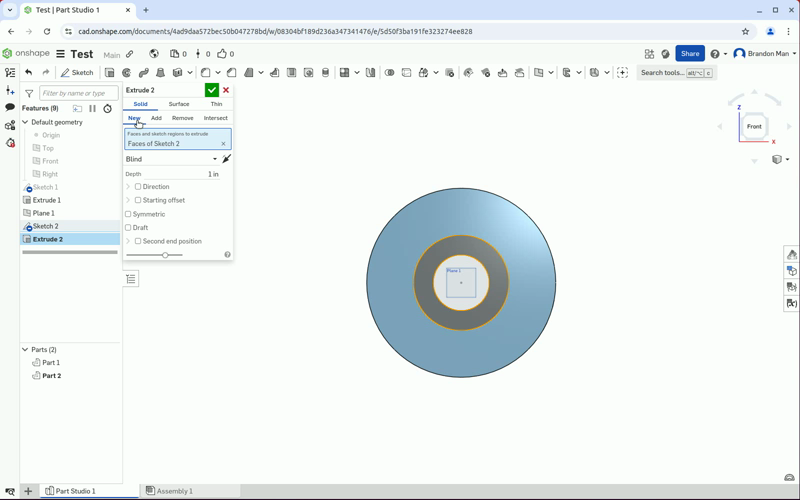
key(tab, 4)
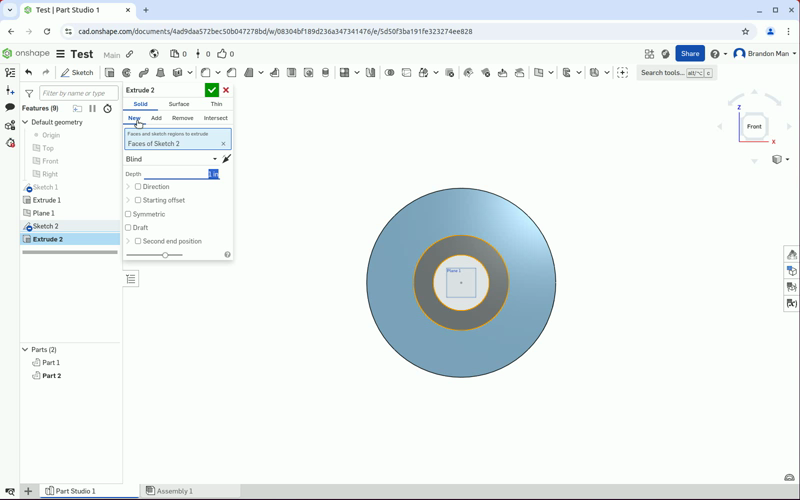
text(21.183)
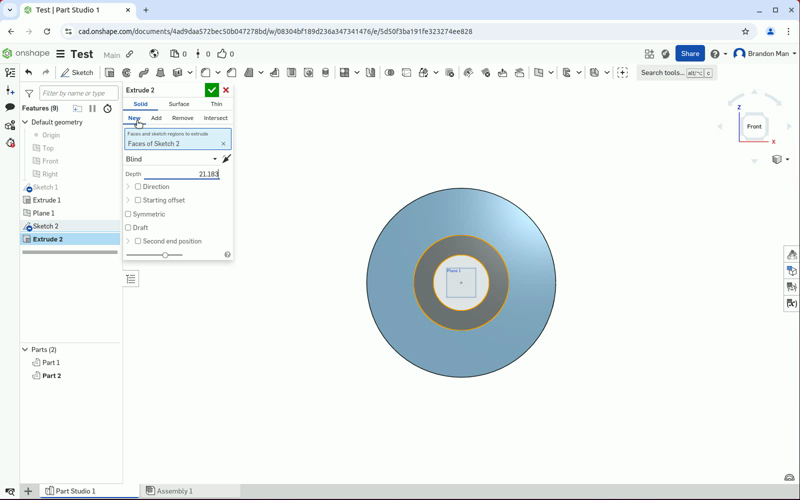
key(enter)
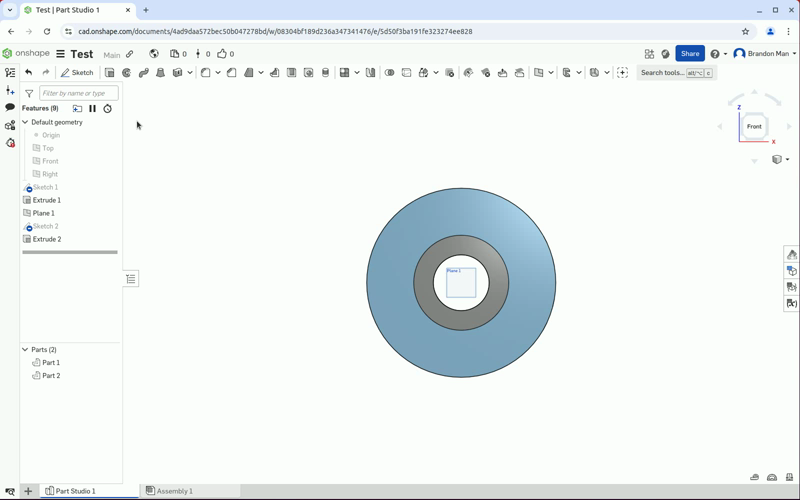
key(shift+h)
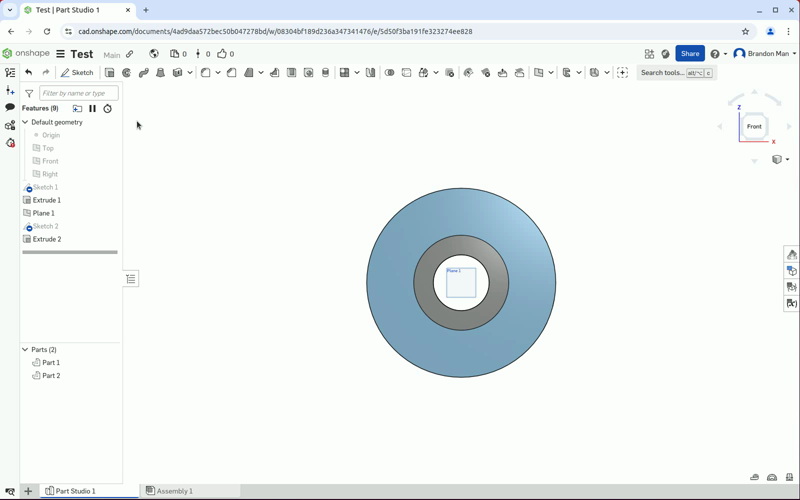
key(shift+h)
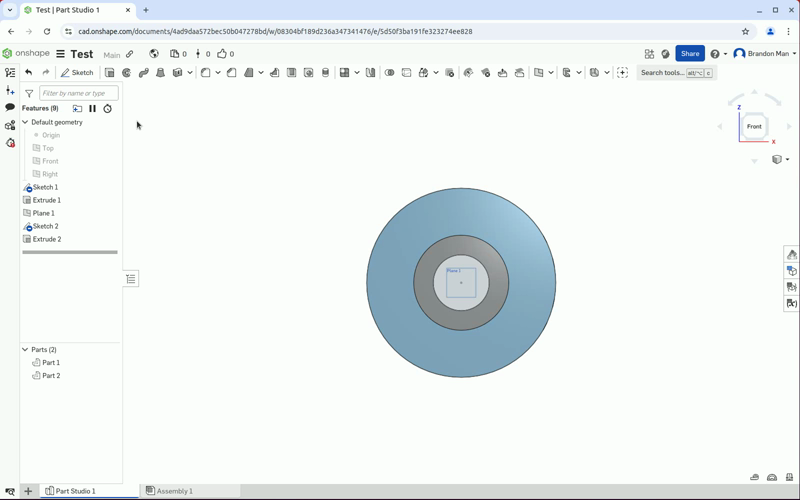
key(shift+7)
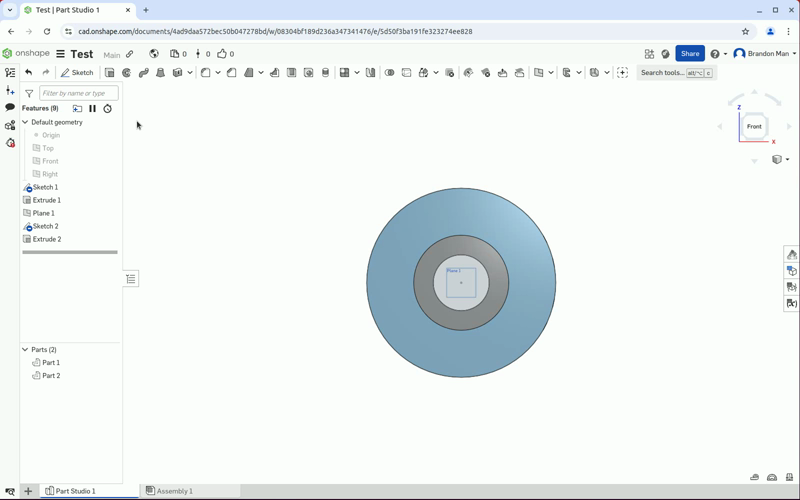
key(left, 2)
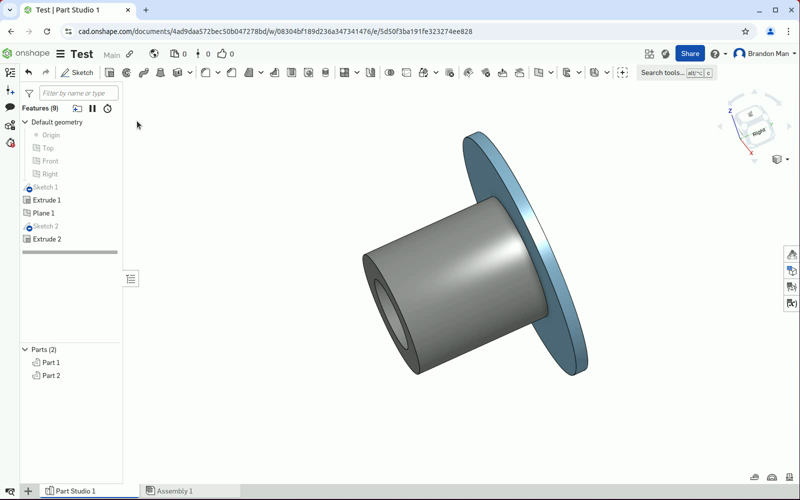
key(down, 2)
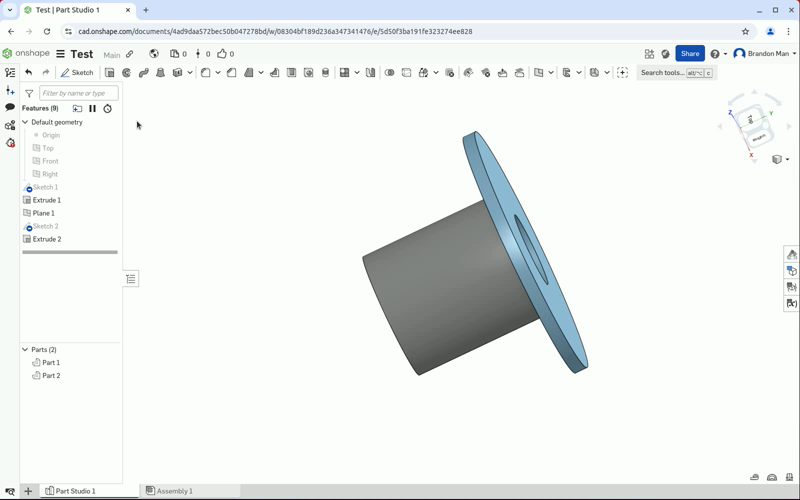
key(up, 2)
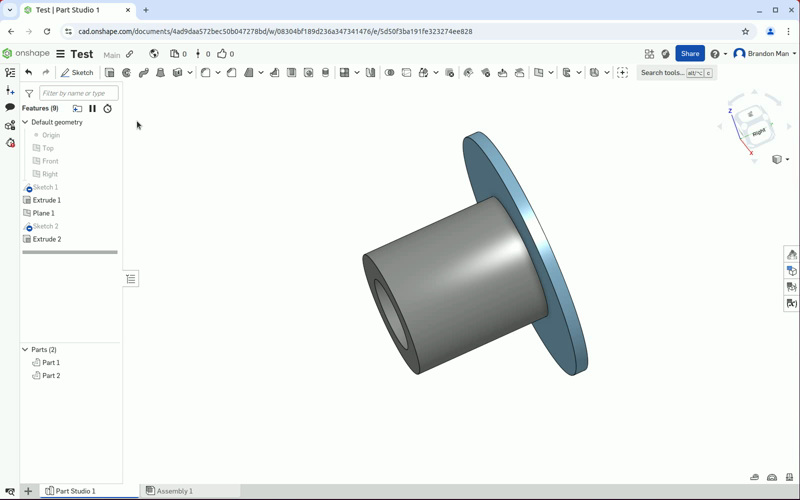
key(right, 2)
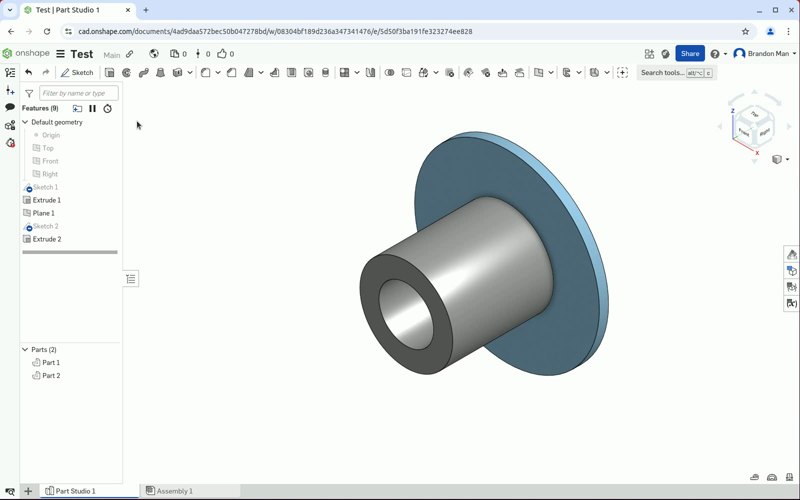
mouse_move(73, 189)
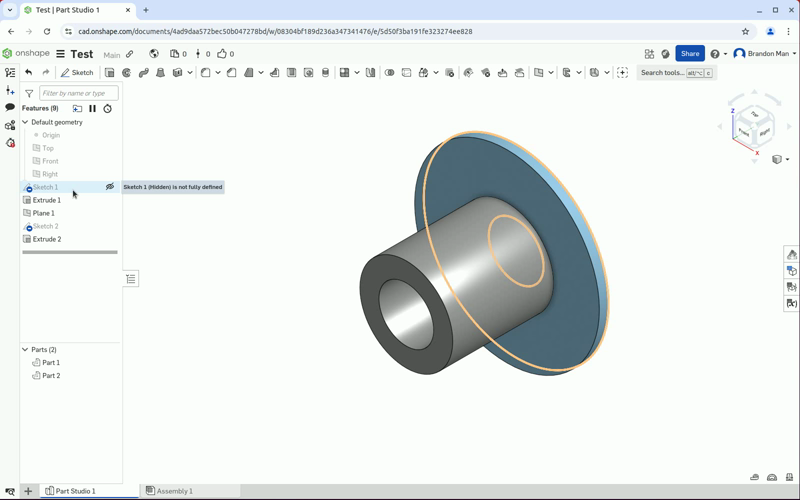
click(73, 189)